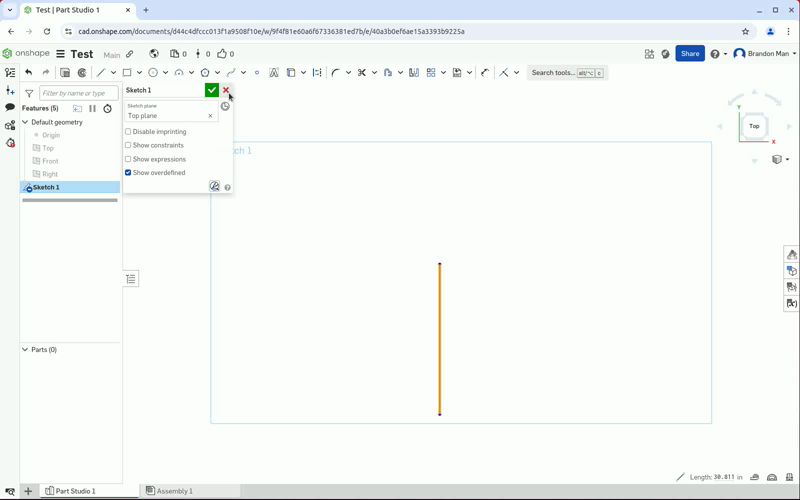
key(shift+h)
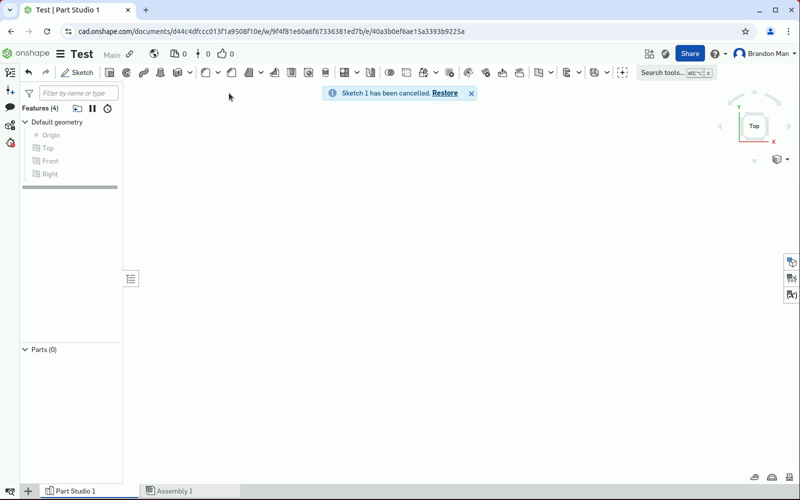
mouse_move(73, 352)
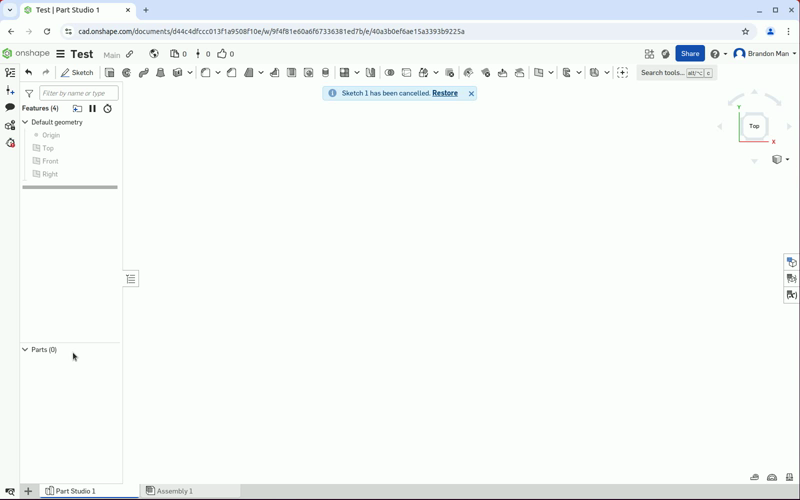
key(y)
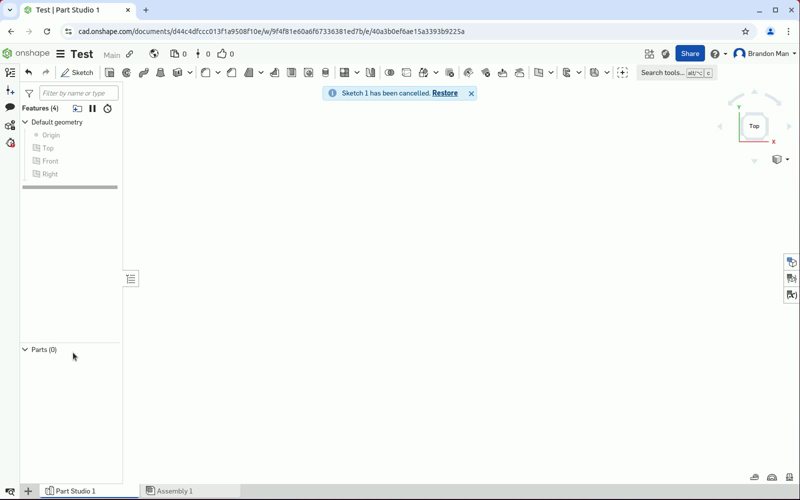
key(shift+p)
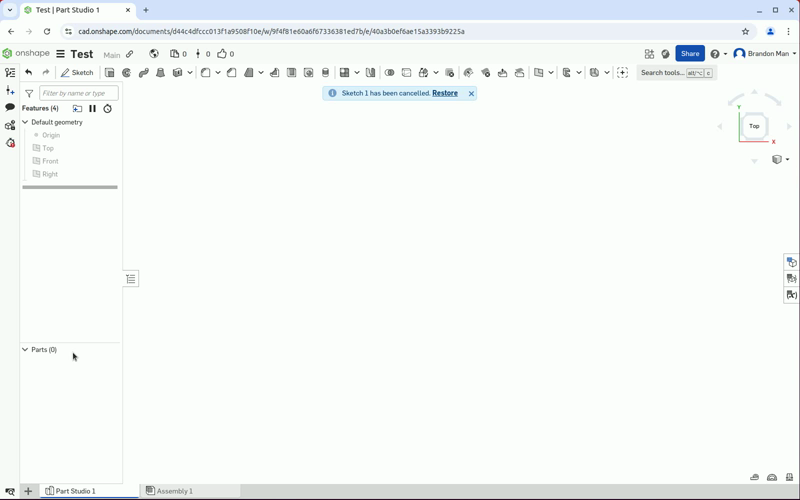
key(space)
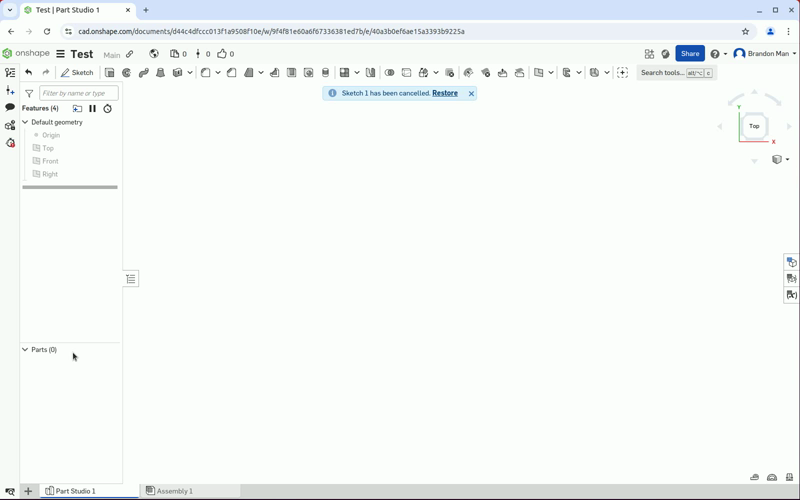
key_down(shift)
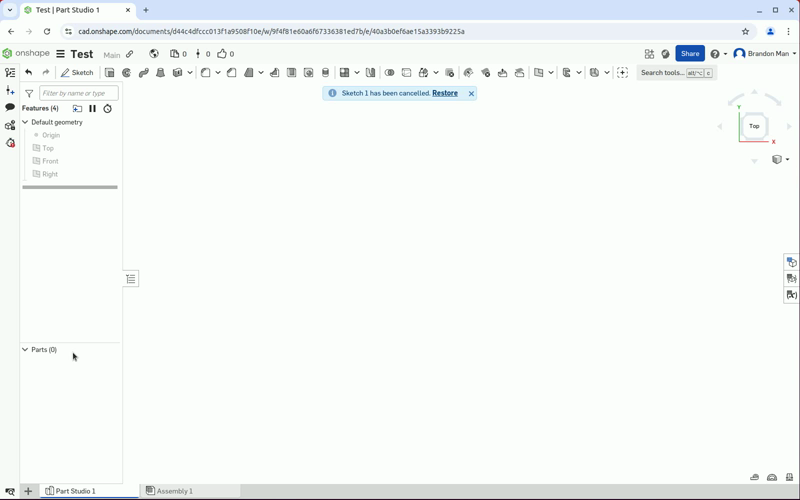
key(up)
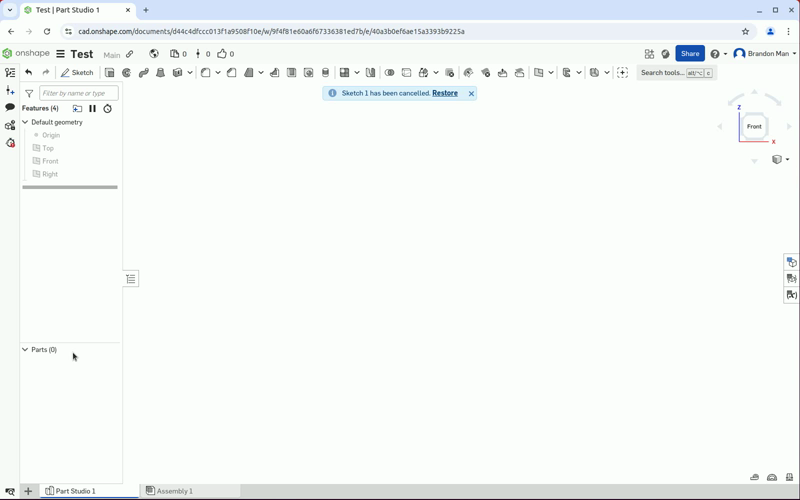
key_up(shift)
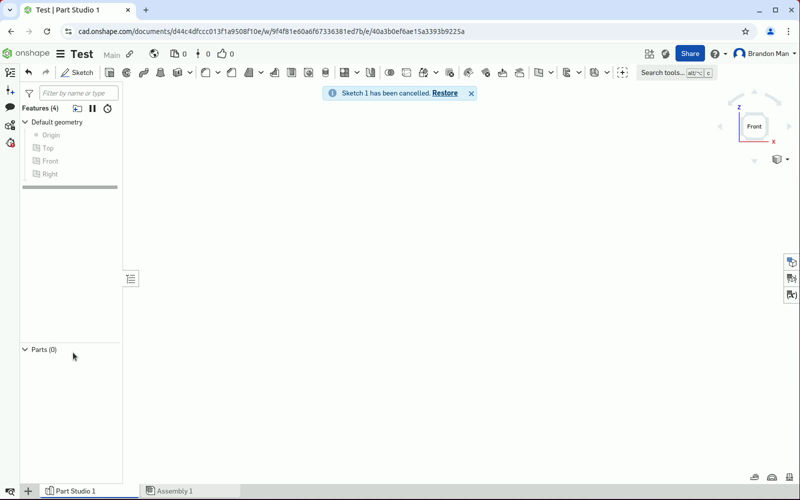
mouse_move(73, 352)
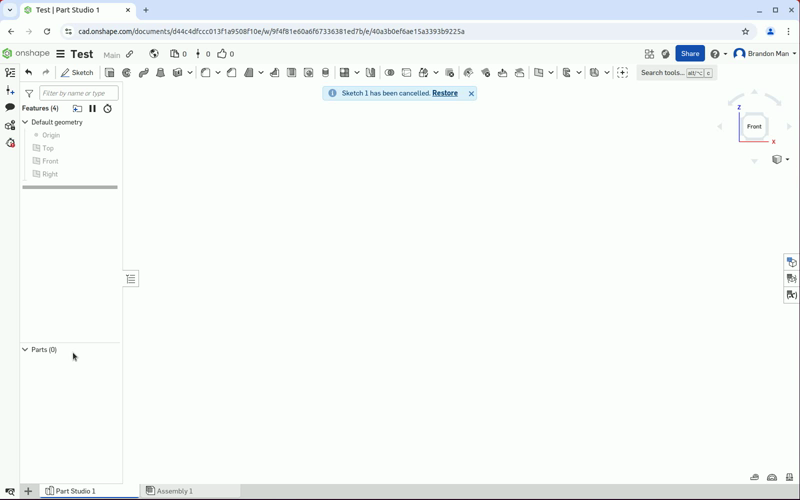
key(shift+y)
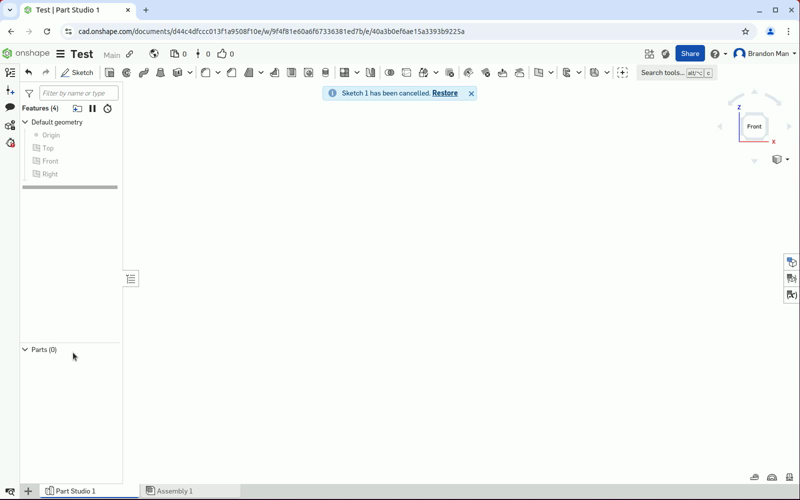
key(shift+s)
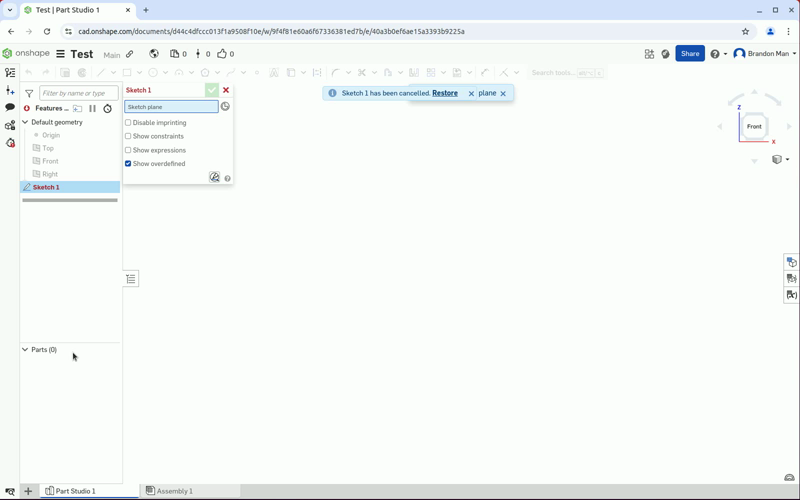
mouse_move(73, 163)
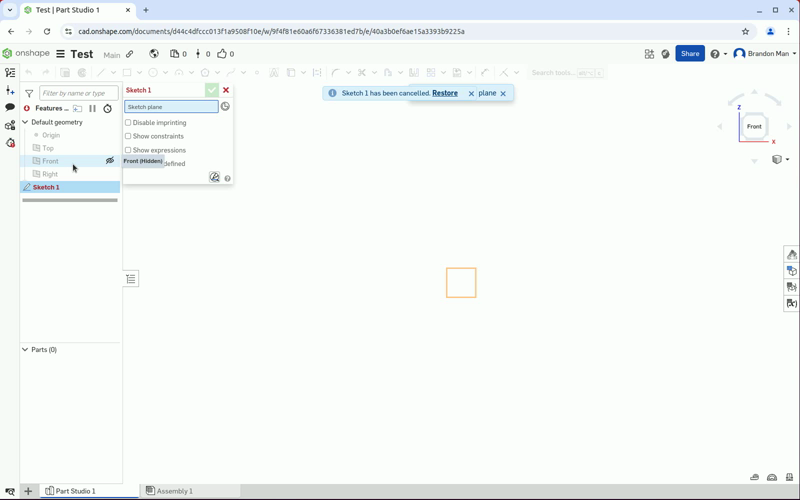
click(73, 163)
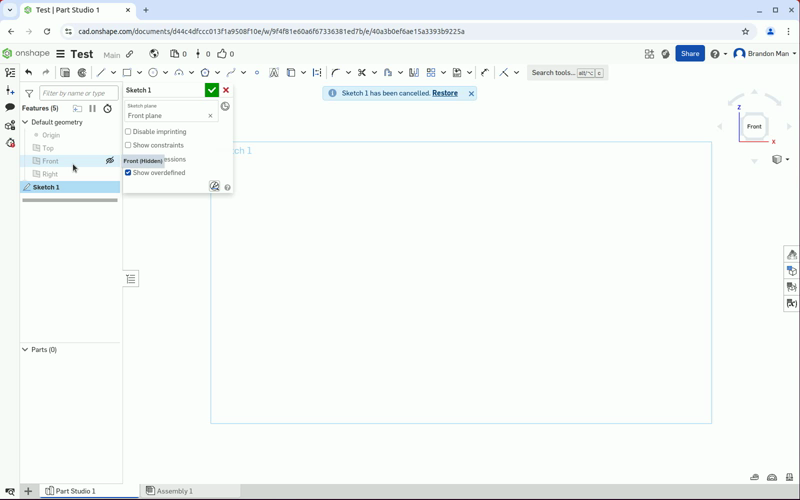
mouse_move(73, 352)
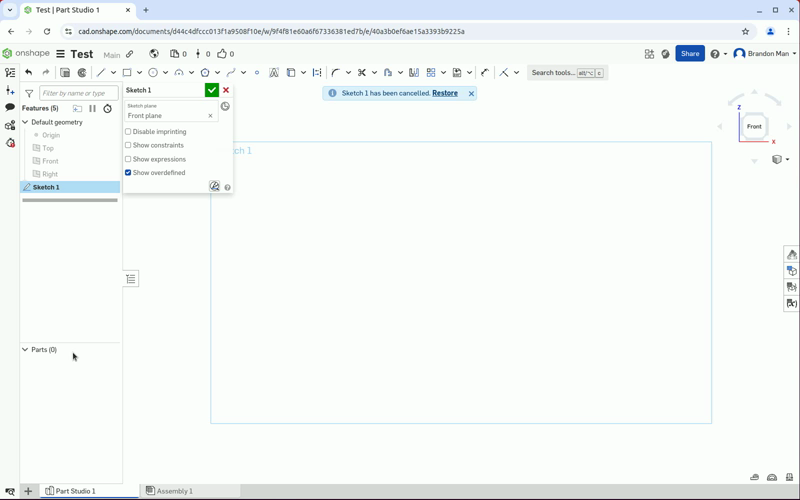
key(y)
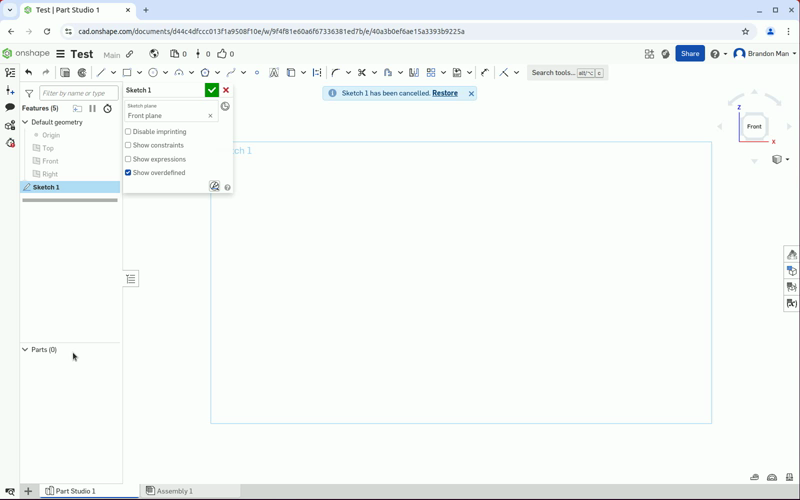
key(c)
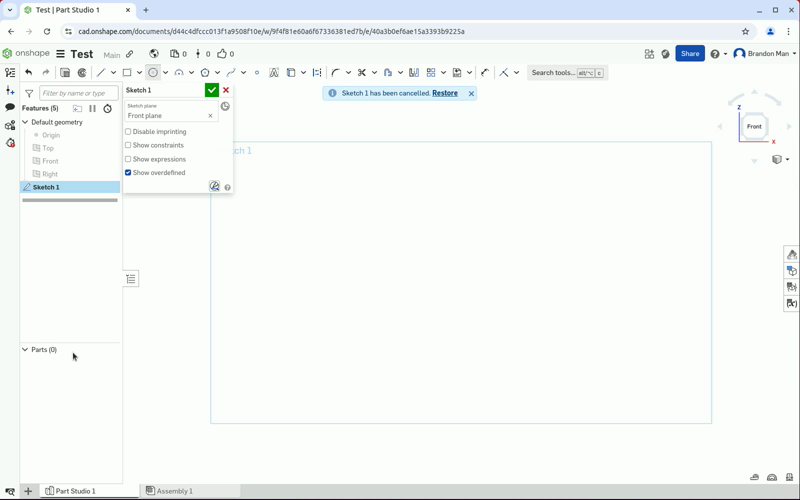
key_down(shift)
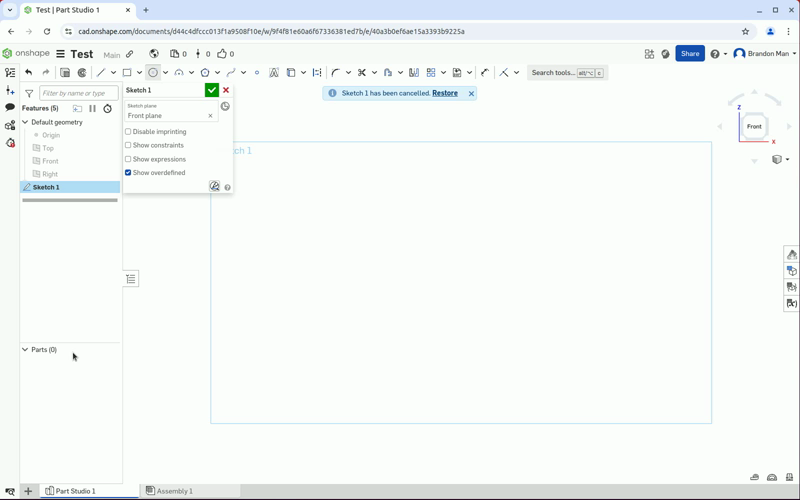
mouse_move(522, 345)
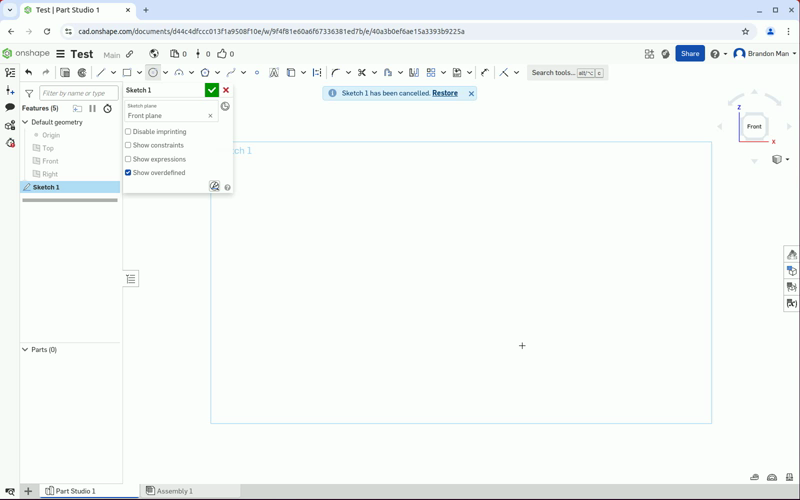
click(522, 345)
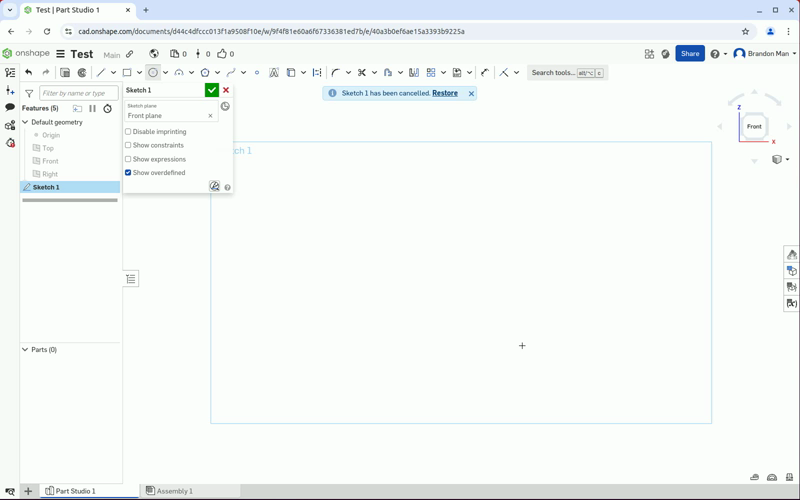
key_up(shift)
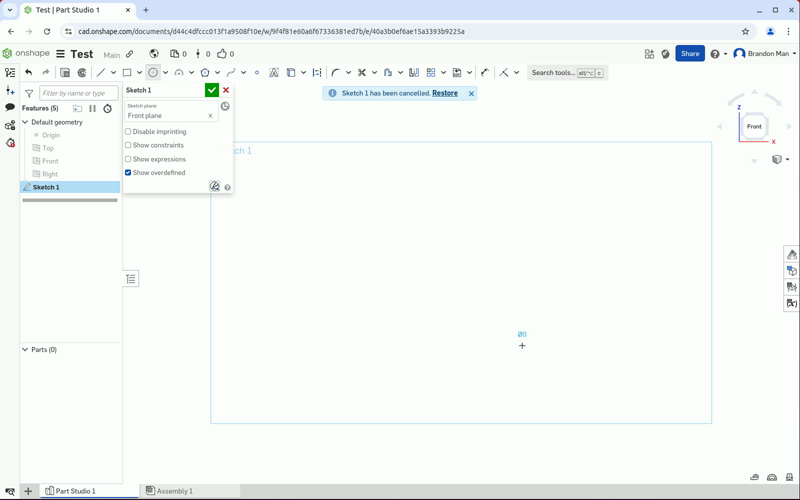
mouse_move(546, 345)
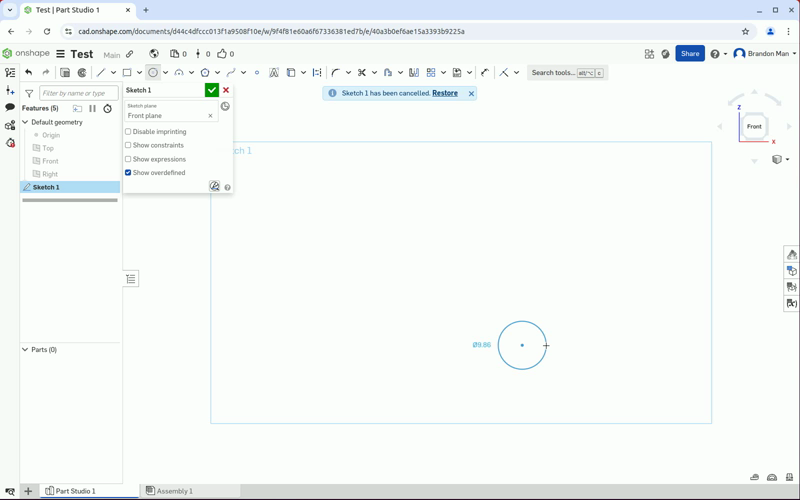
click(546, 345)
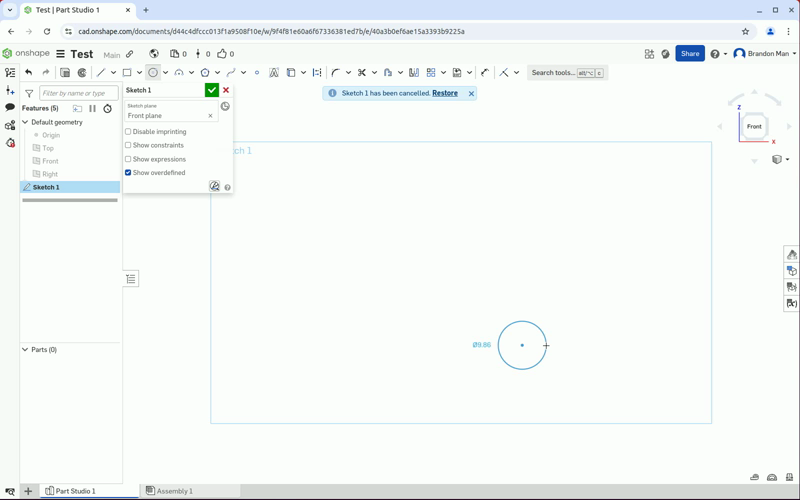
key(esc)
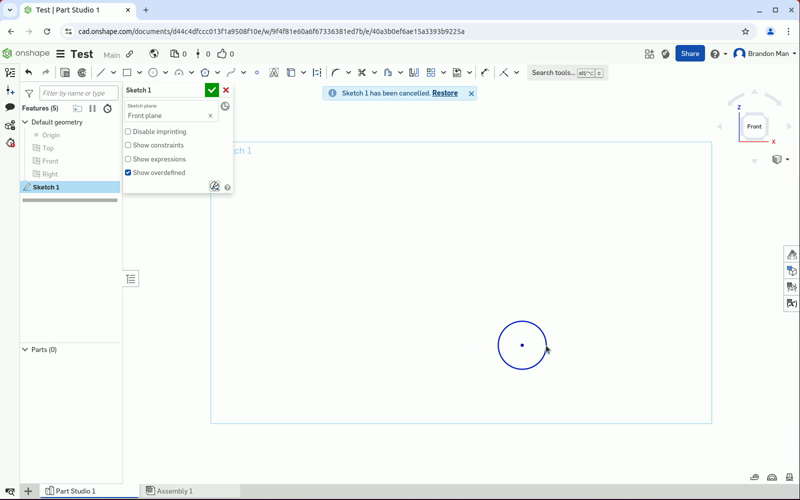
mouse_move(523, 327)
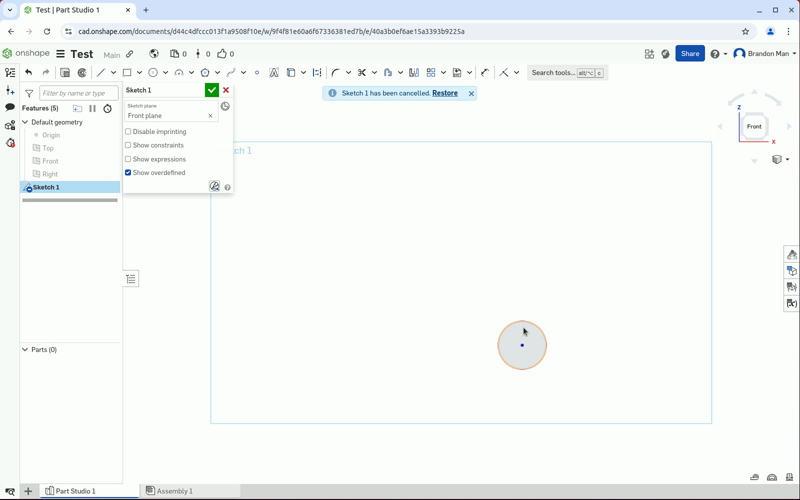
click(523, 327)
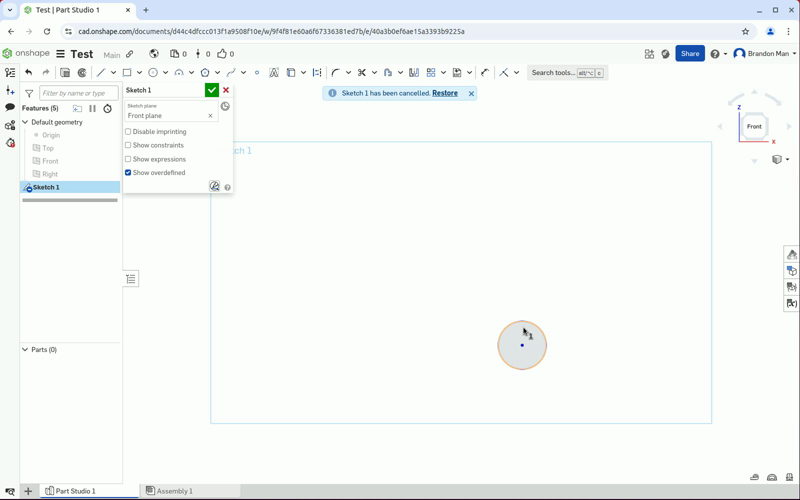
mouse_move(73, 352)
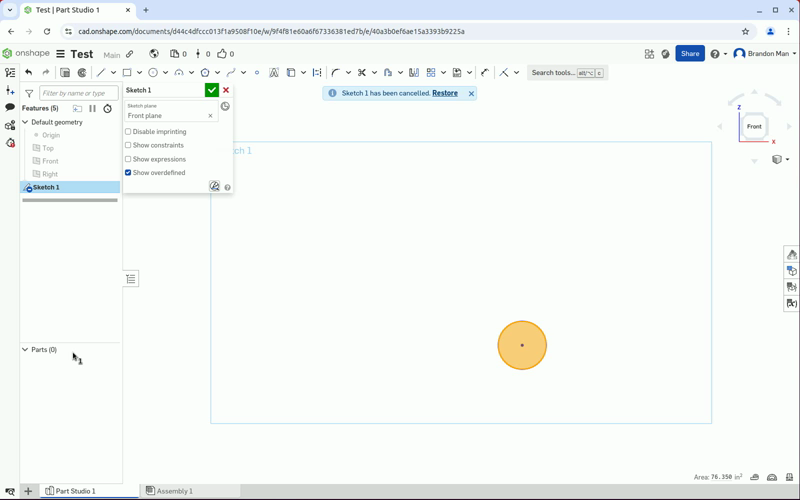
key(shift+y)
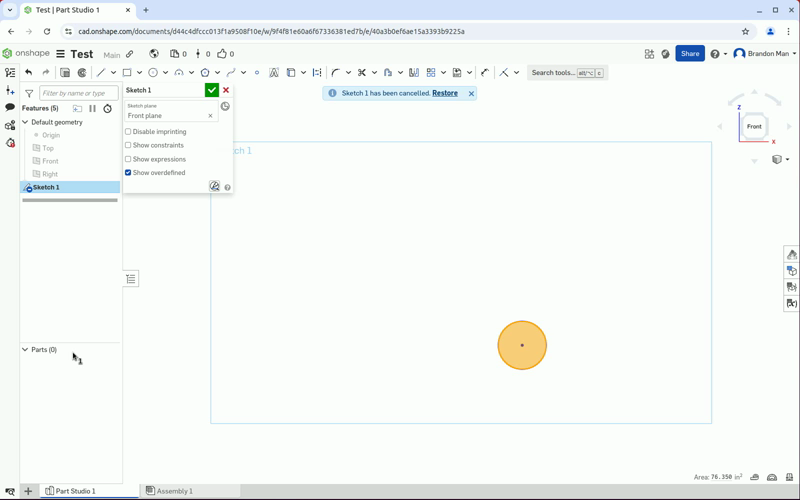
key(shift+e)
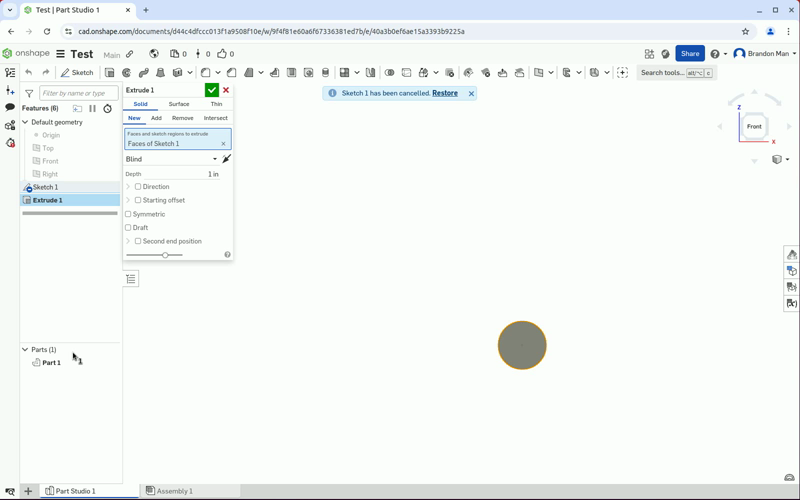
mouse_move(143, 106)
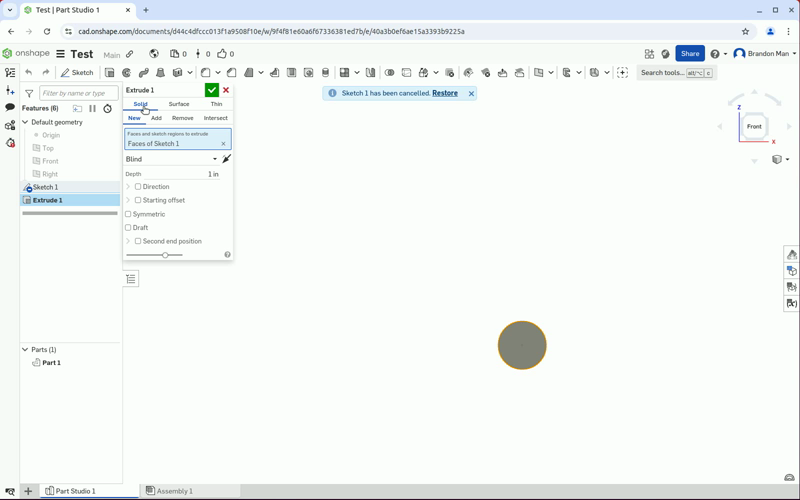
click(143, 106)
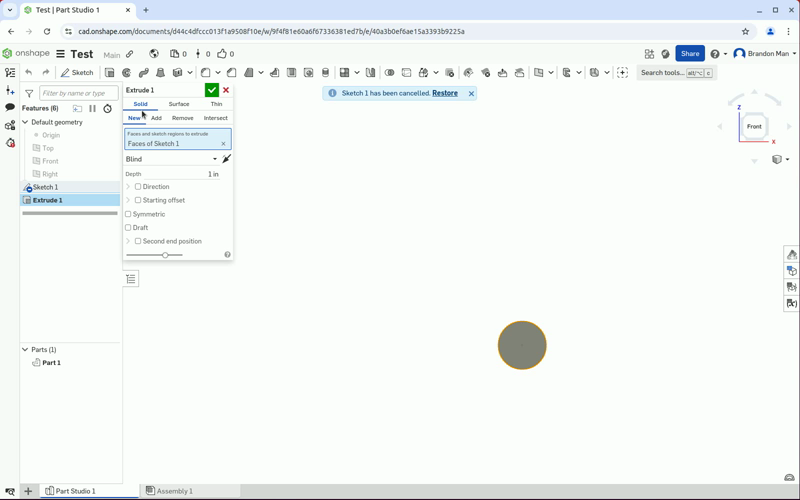
mouse_move(137, 120)
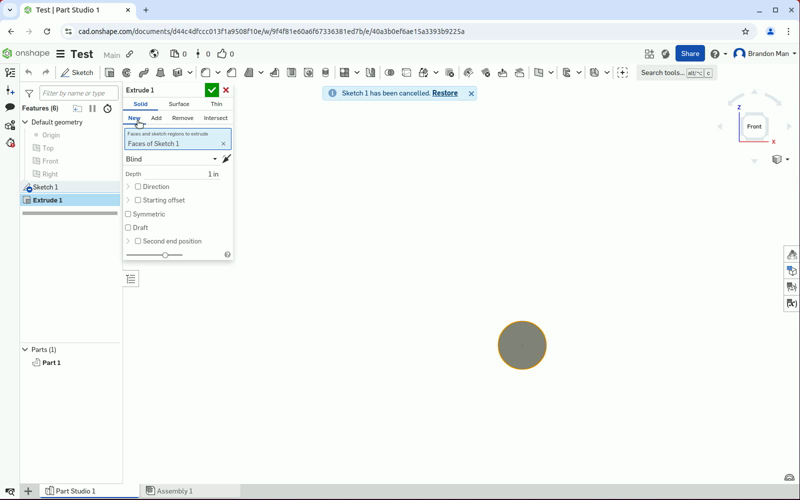
click(137, 120)
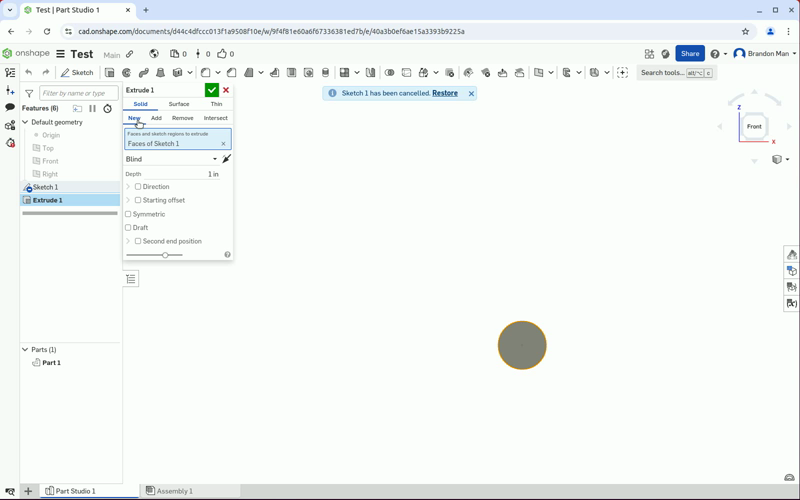
key(tab, 4)
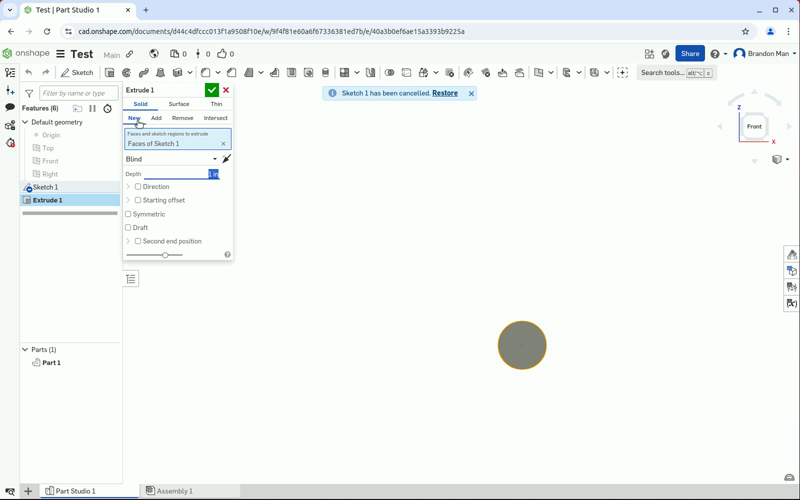
text(23.108)
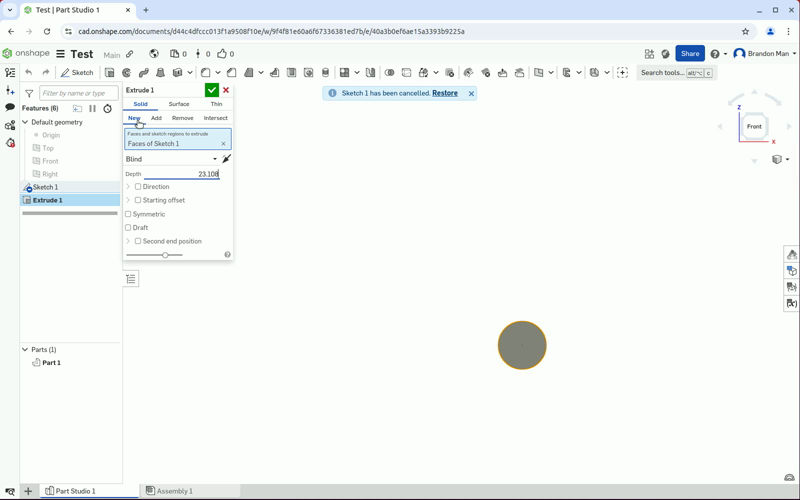
key(enter)
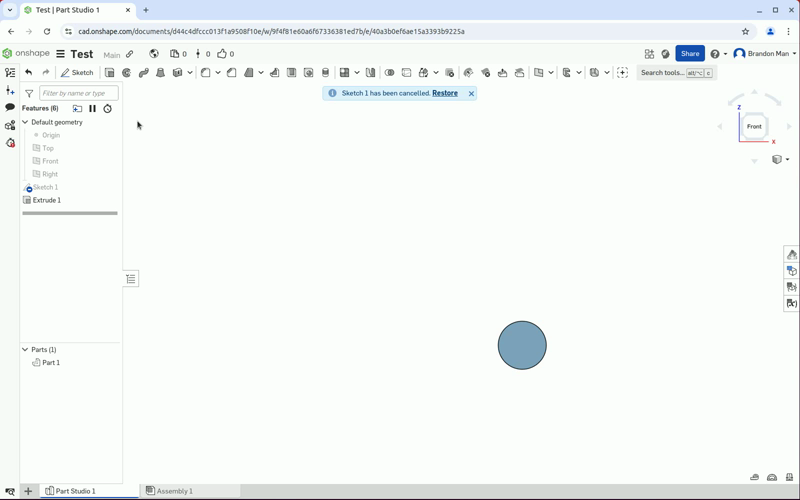
key(shift+h)
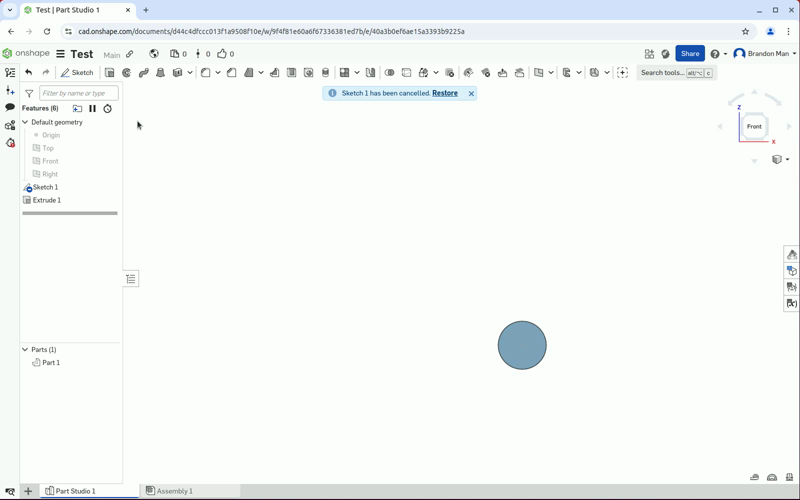
key(shift+h)
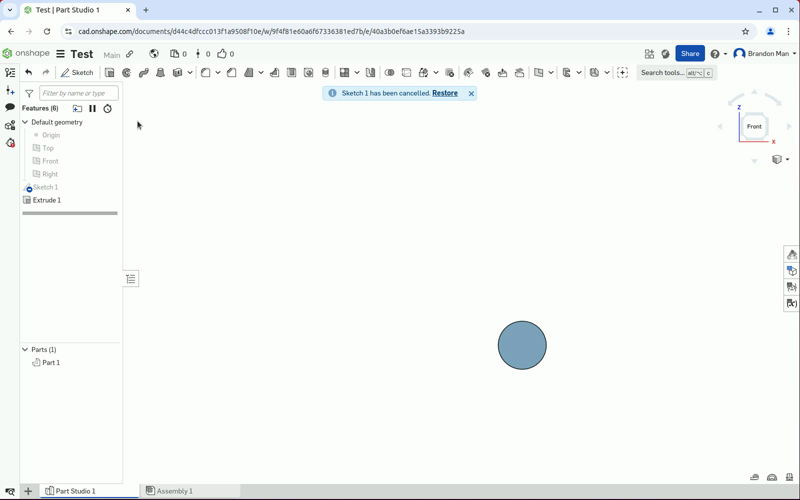
mouse_move(73, 189)
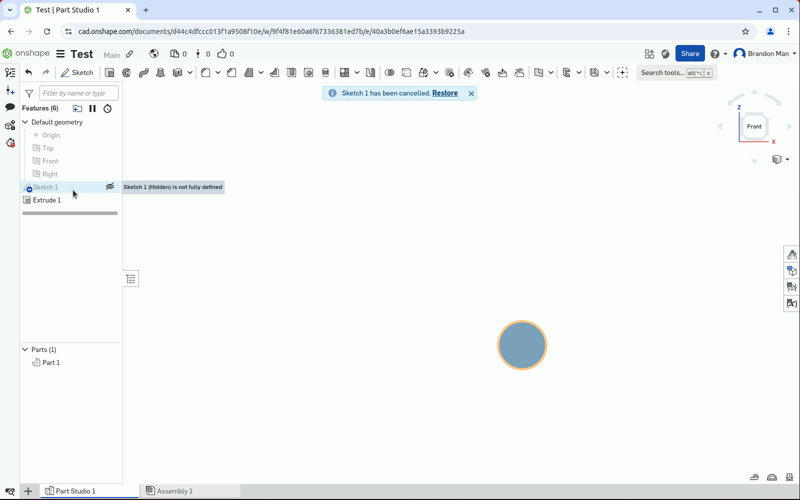
click(73, 189)
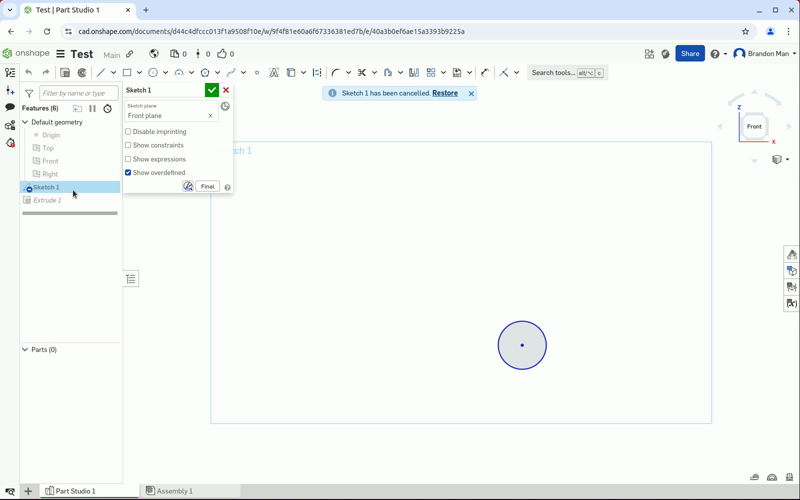
mouse_move(229, 92)
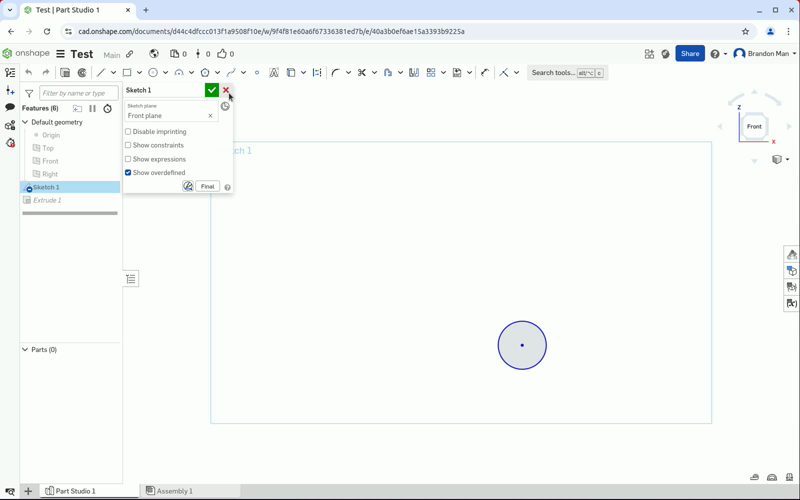
click(229, 92)
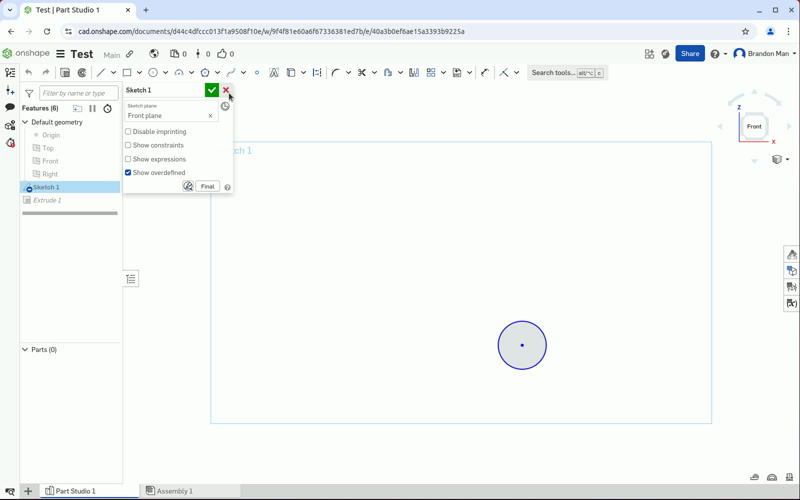
key(shift+s)
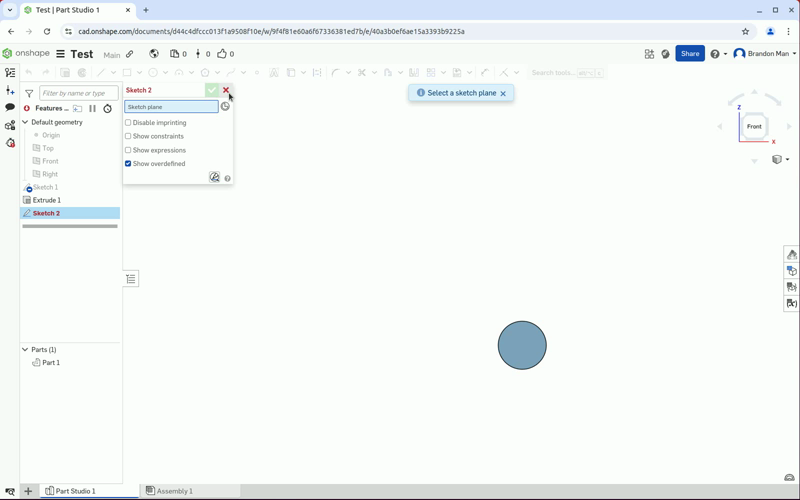
mouse_move(73, 163)
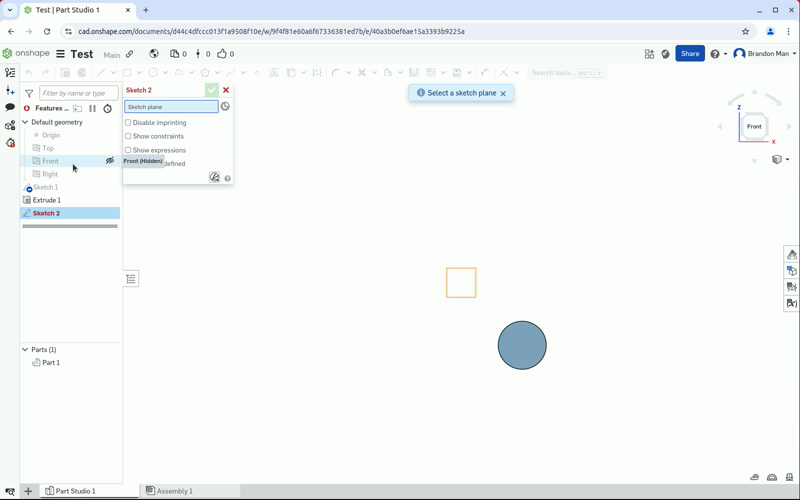
click(73, 163)
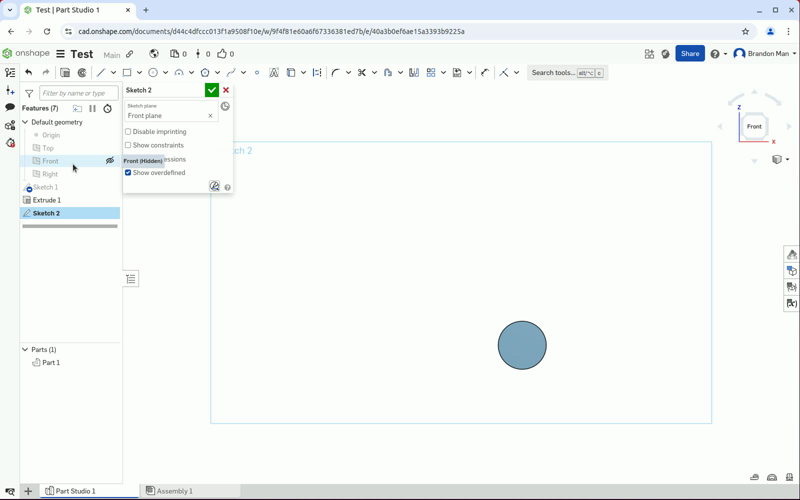
mouse_move(73, 352)
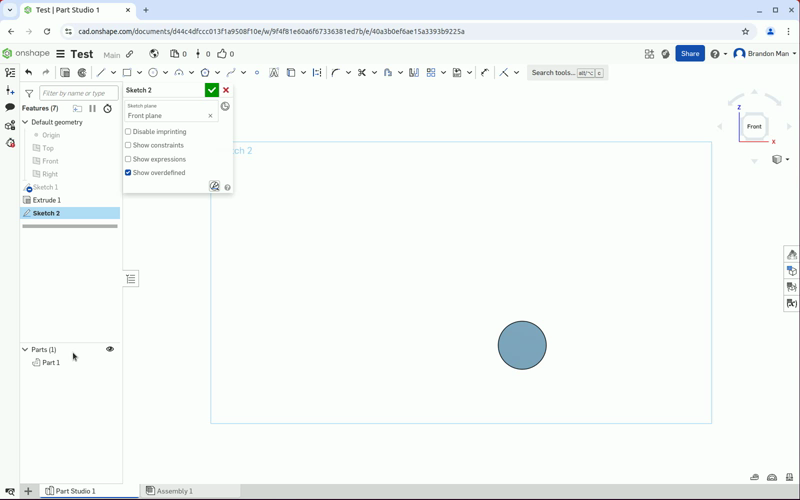
key(y)
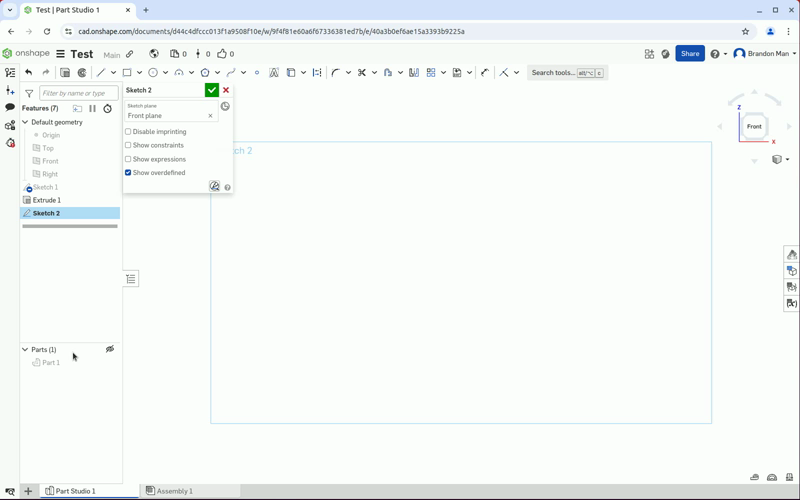
key(c)
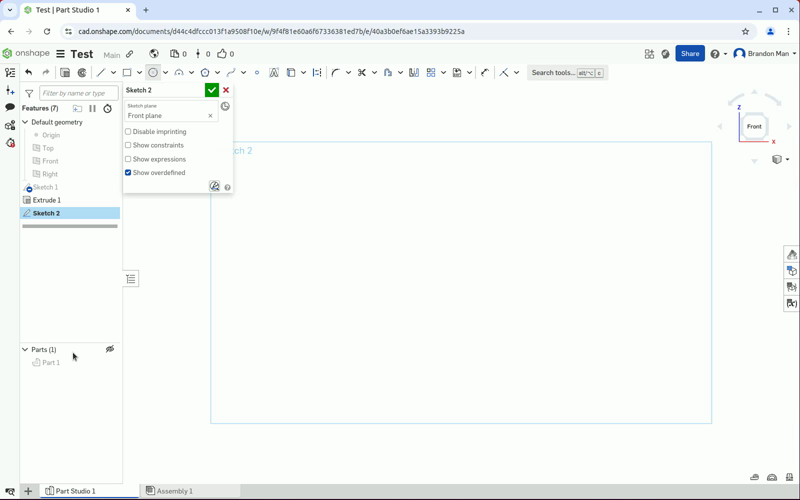
key_down(shift)
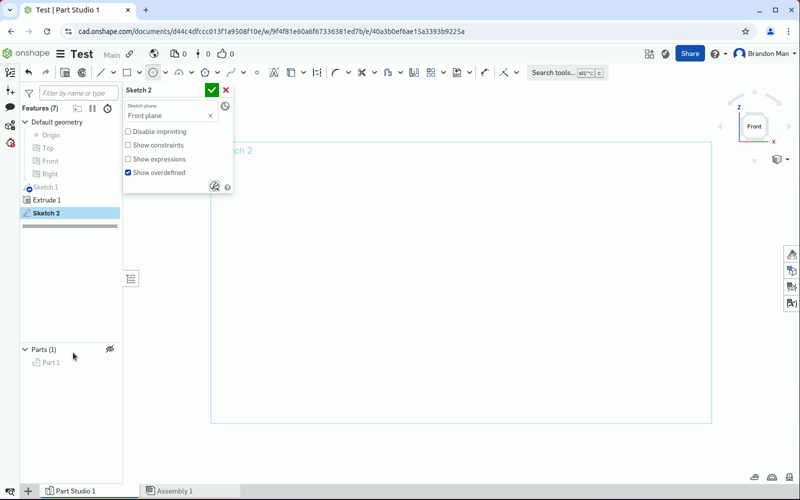
mouse_move(461, 282)
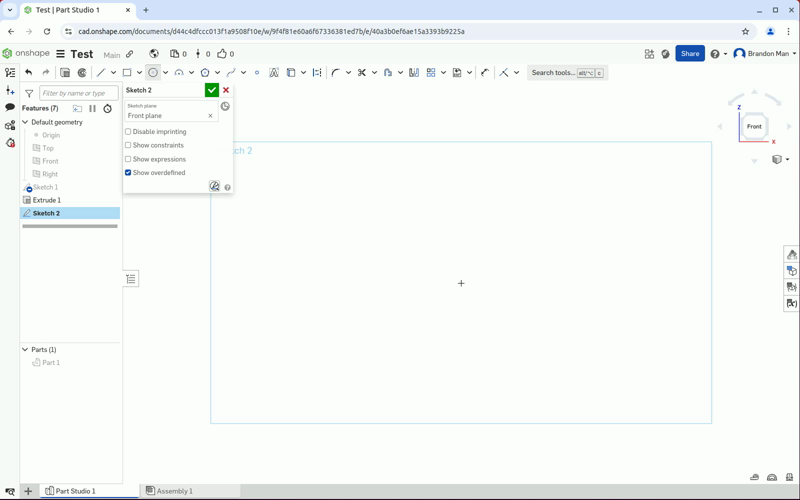
click(461, 282)
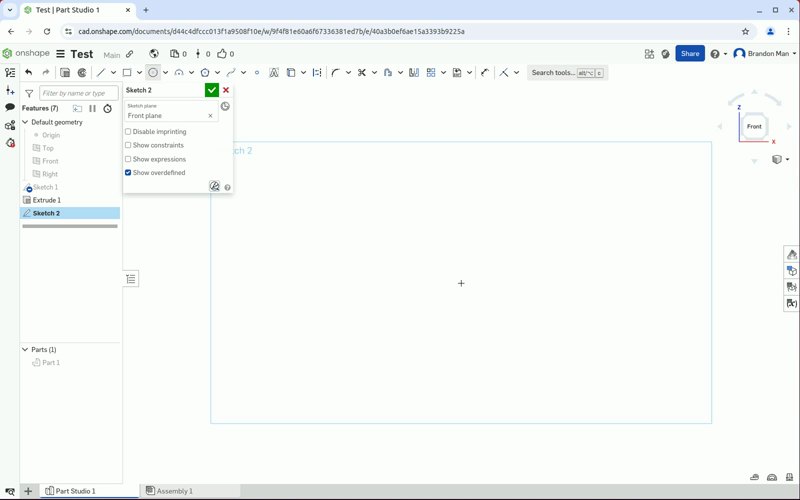
key_up(shift)
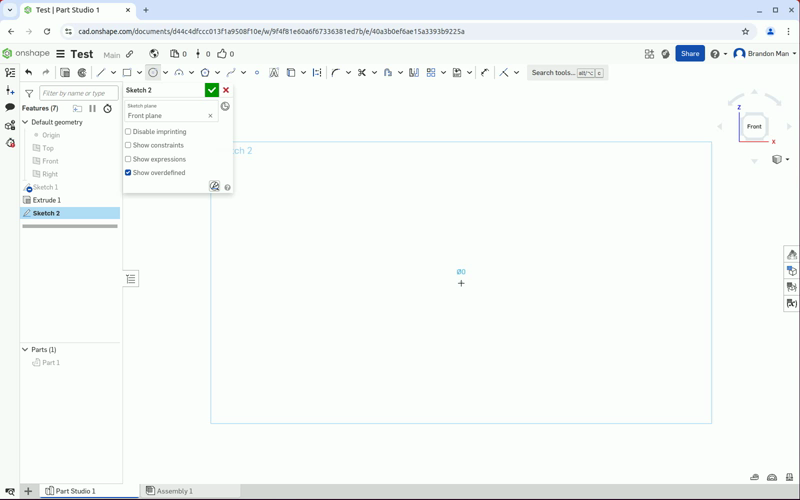
mouse_move(480, 282)
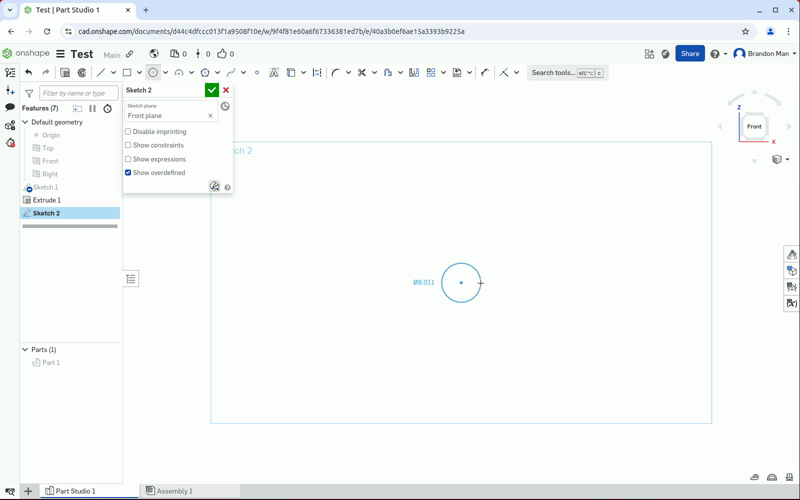
click(480, 282)
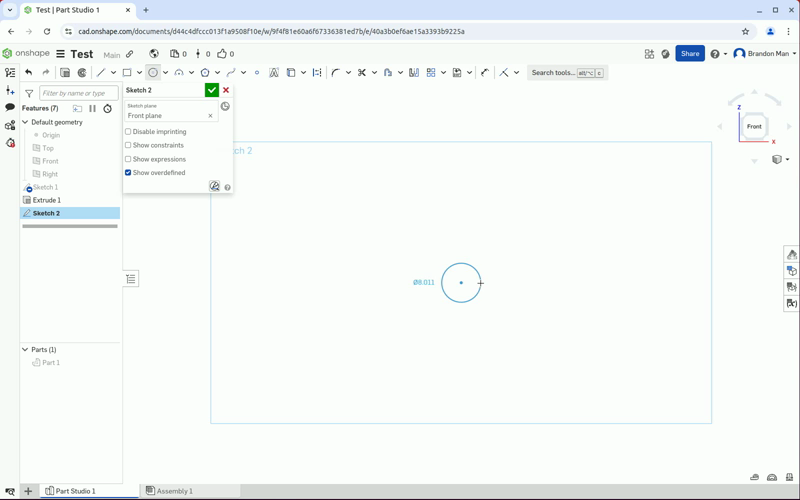
key(esc)
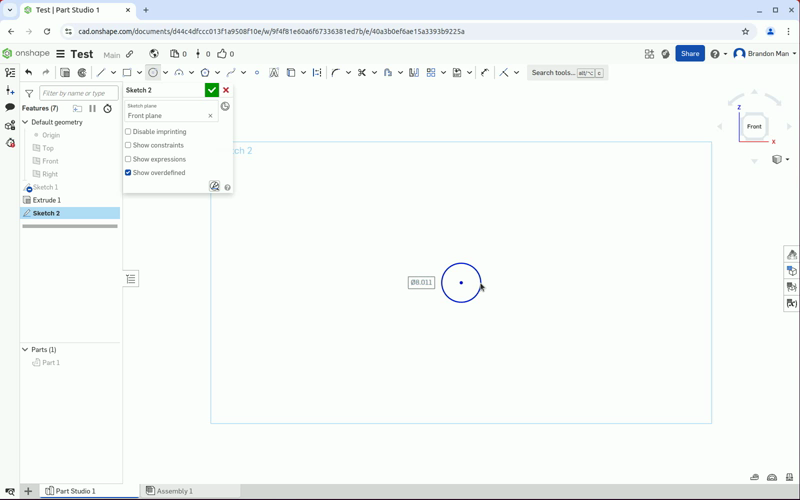
mouse_move(463, 285)
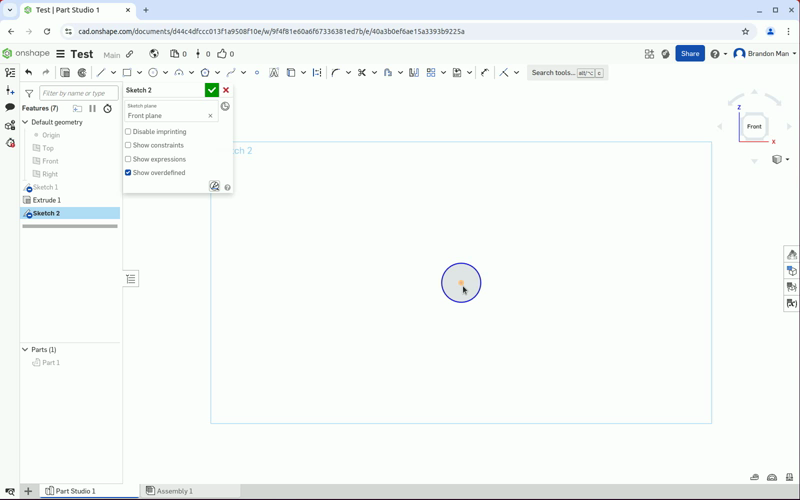
scroll(6)
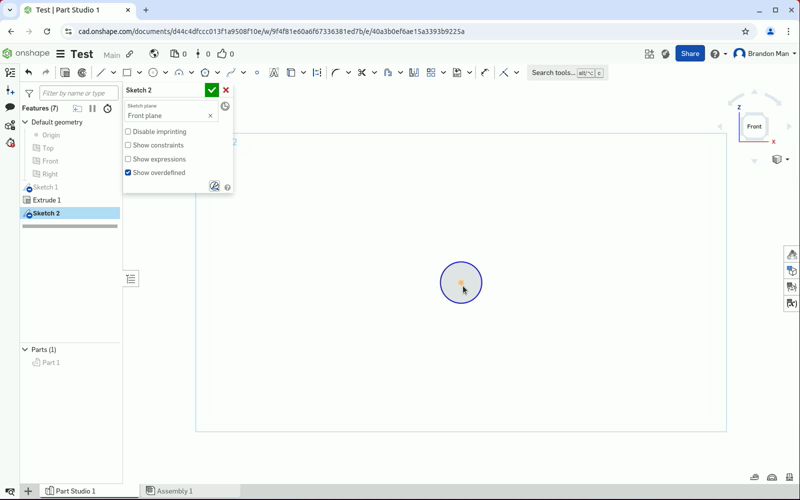
scroll(6)
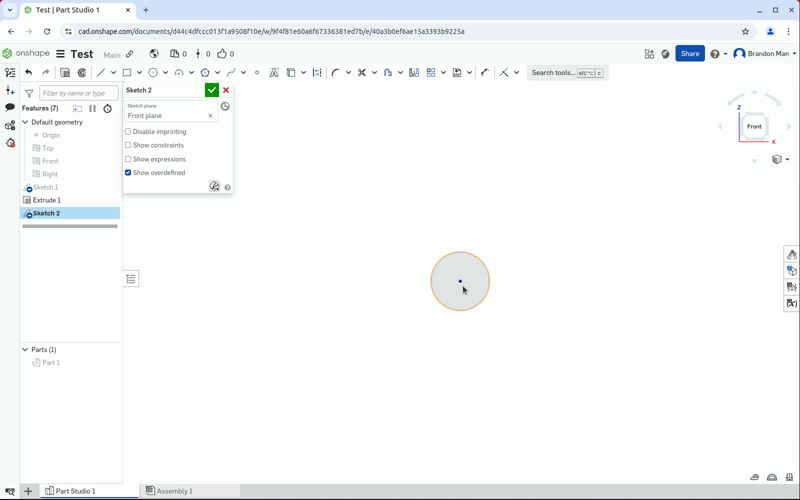
scroll(6)
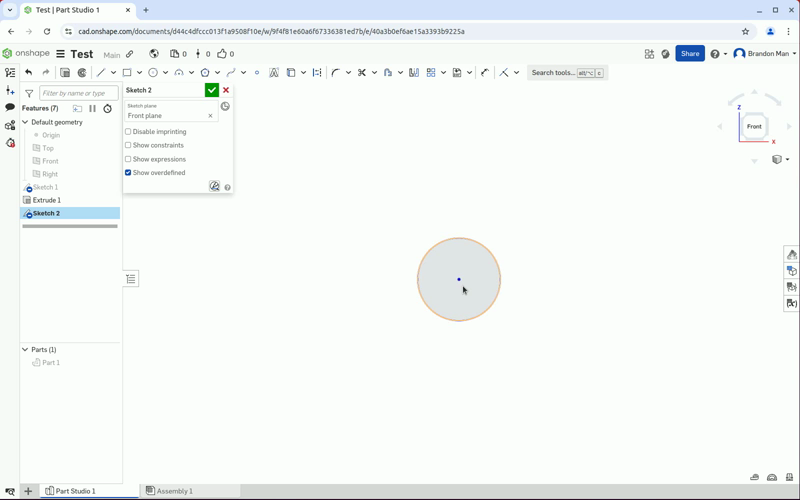
scroll(6)
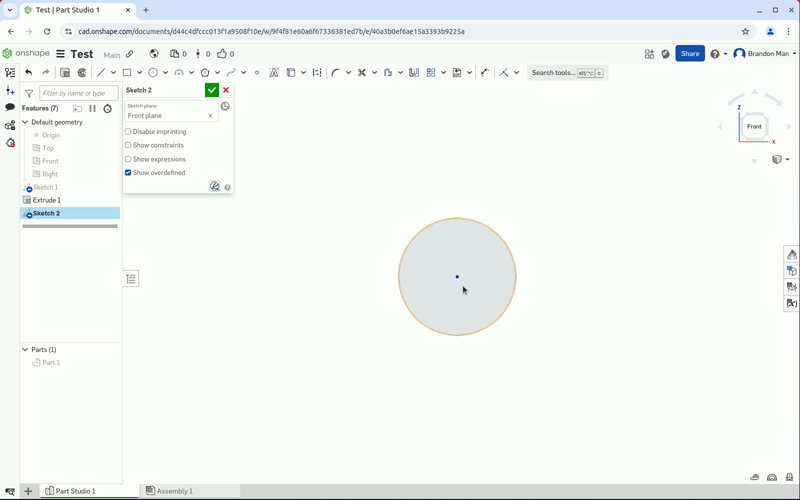
scroll(6)
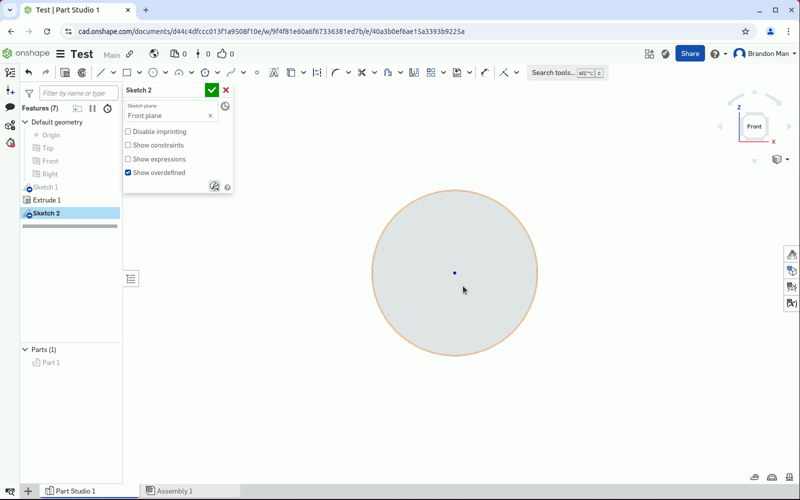
scroll(6)
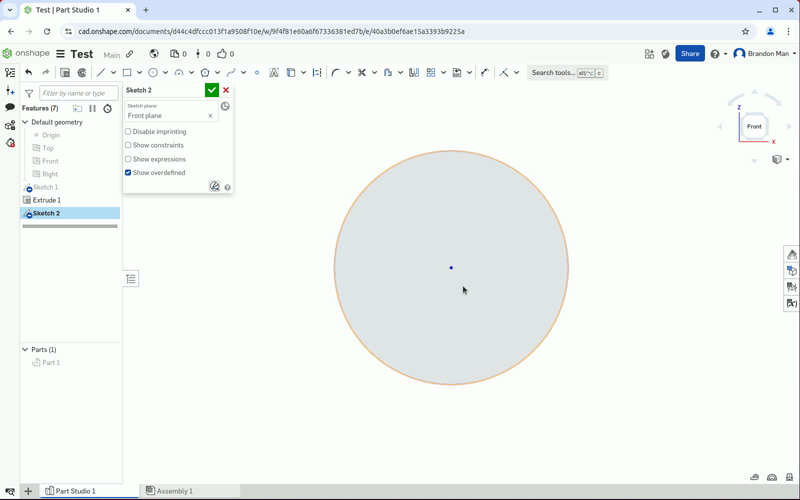
scroll(6)
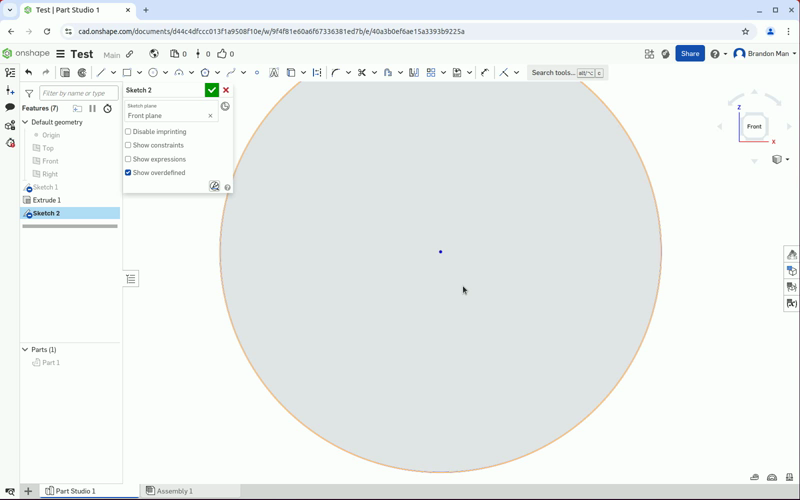
click(463, 285)
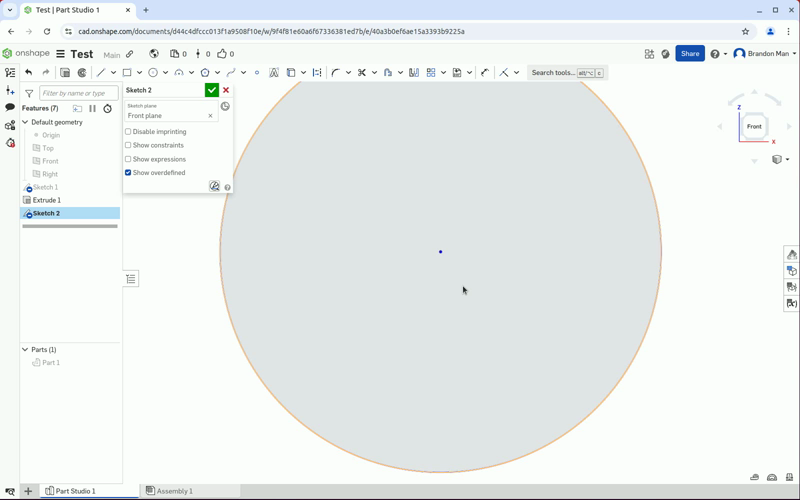
scroll(-6)
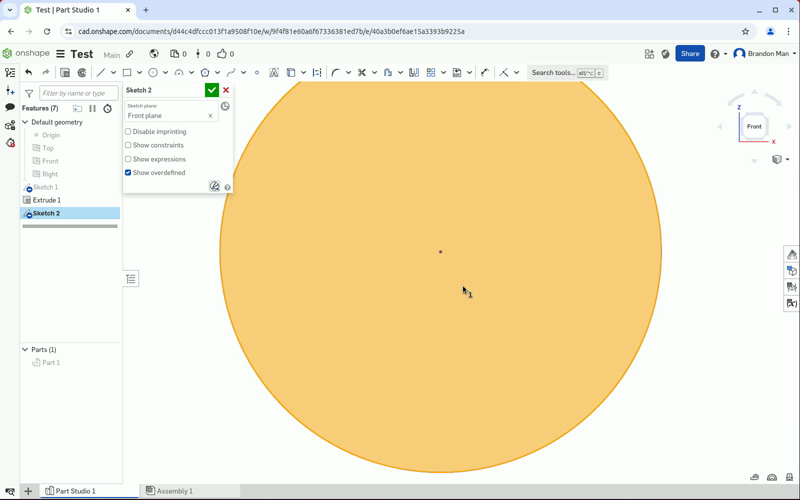
scroll(-6)
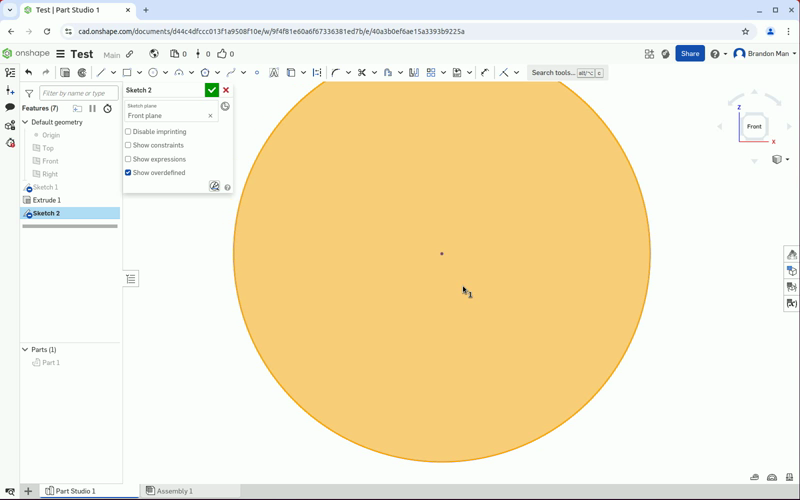
scroll(-6)
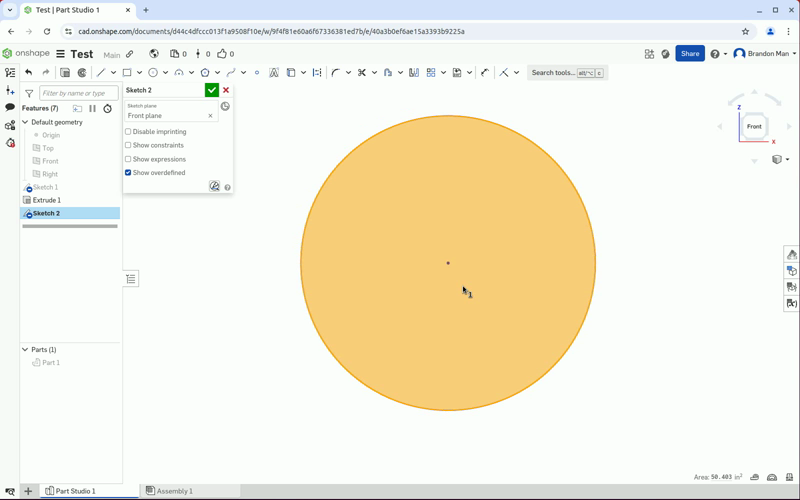
scroll(-6)
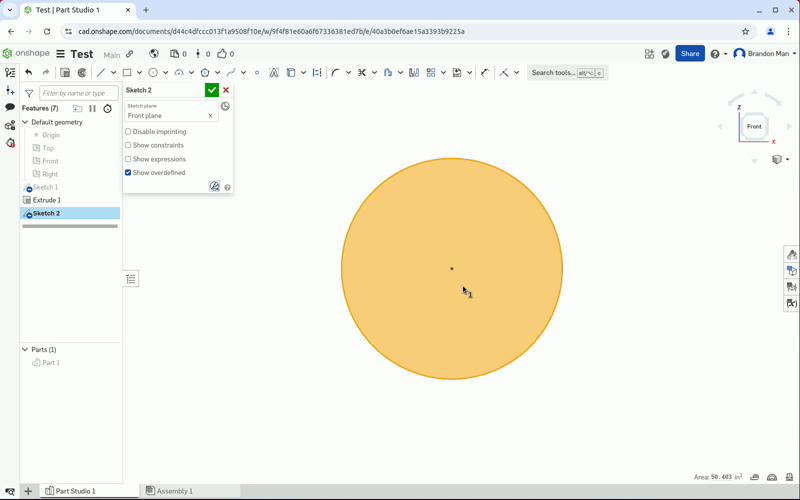
scroll(-6)
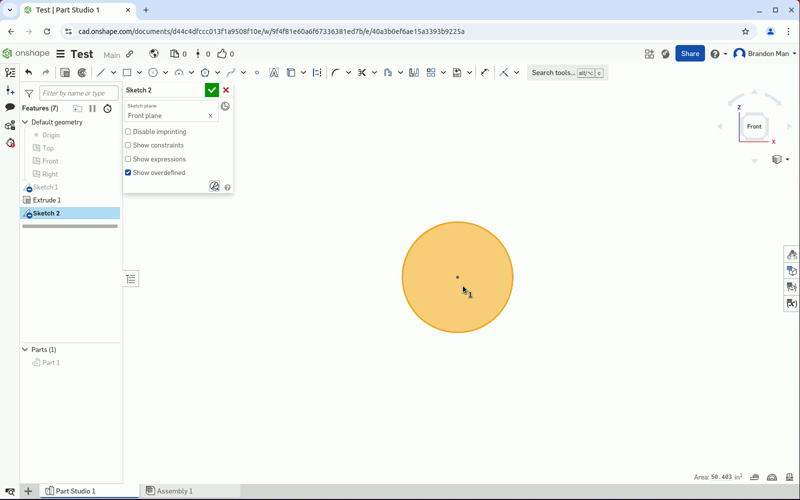
scroll(-6)
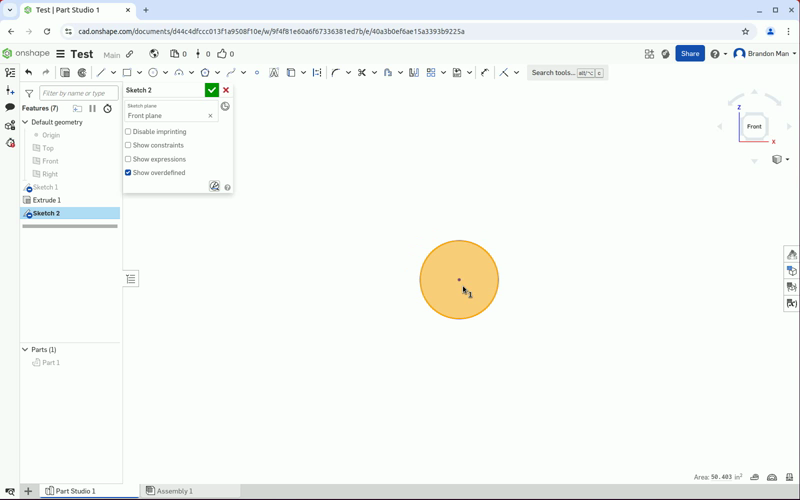
scroll(-6)
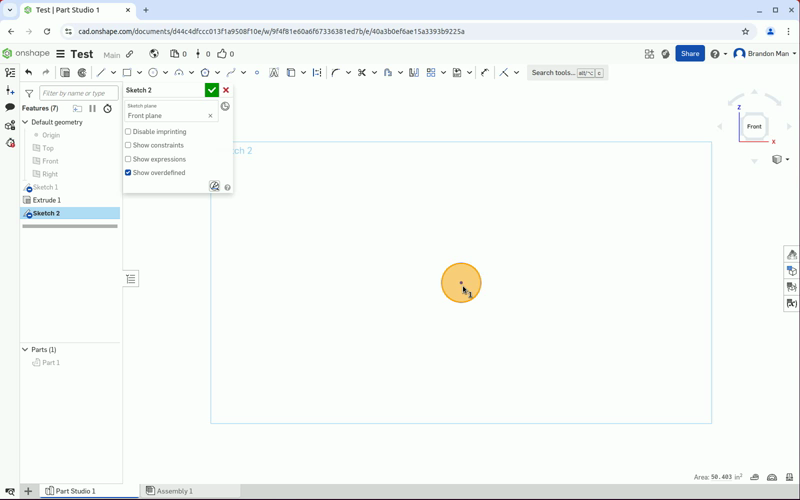
mouse_move(73, 352)
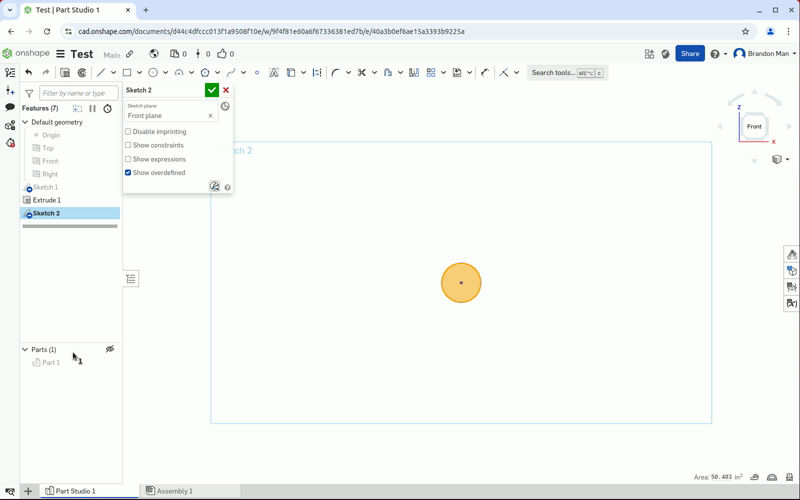
key(shift+y)
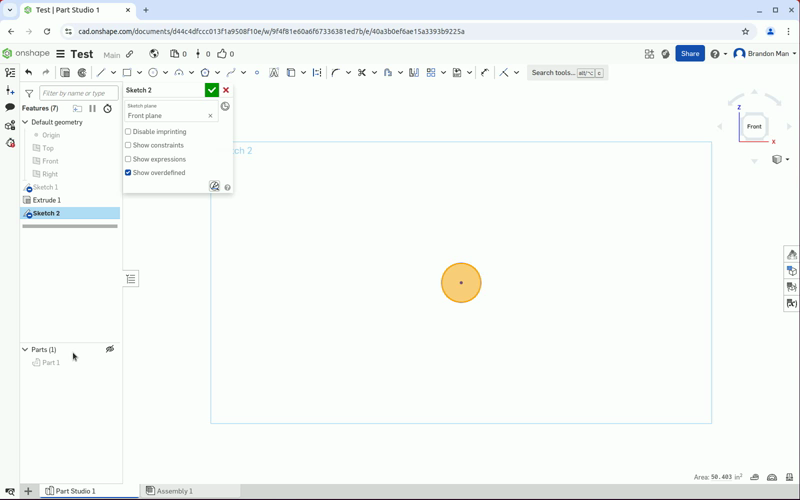
key(shift+e)
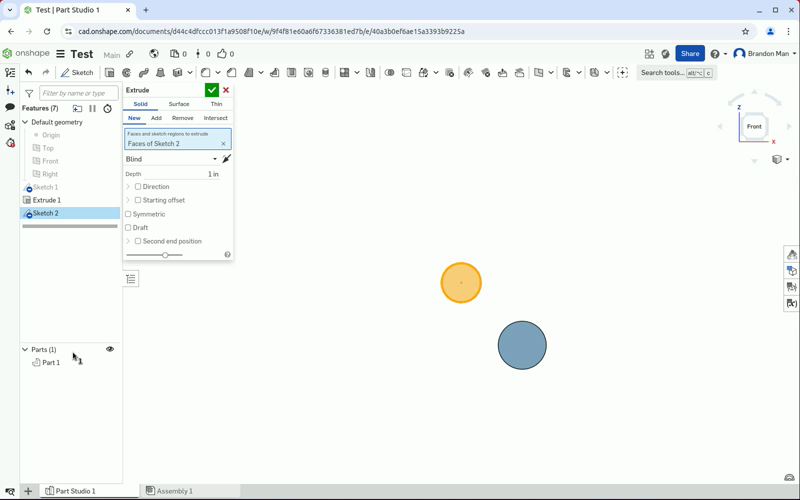
mouse_move(143, 106)
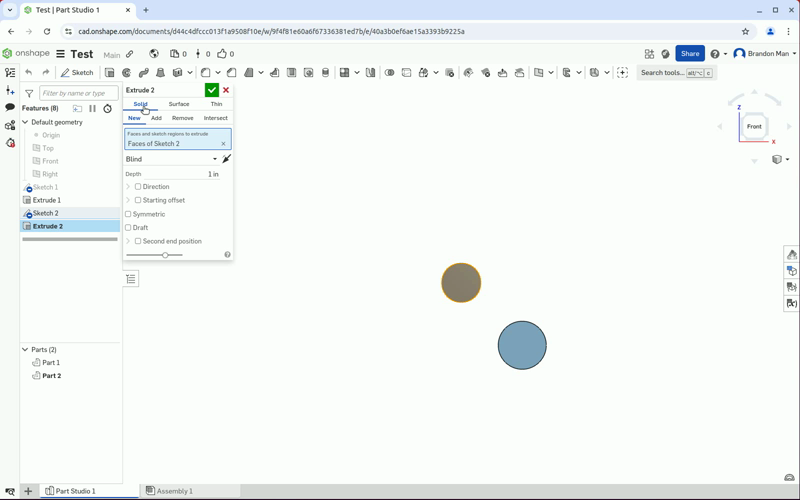
click(143, 106)
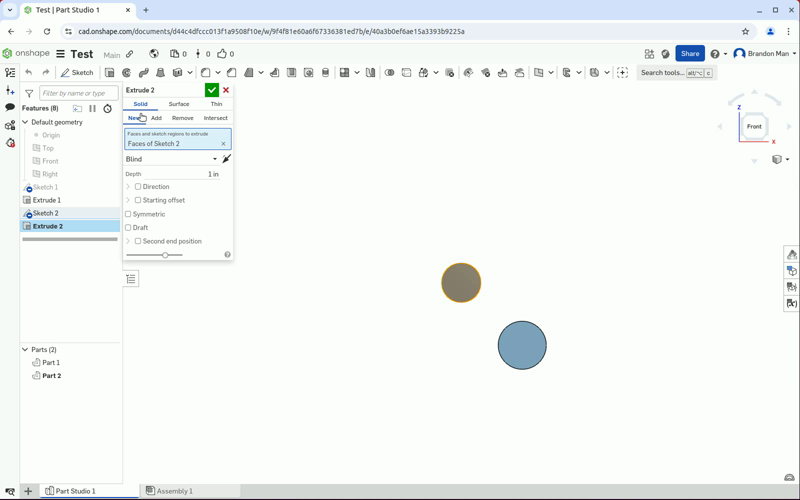
mouse_move(137, 120)
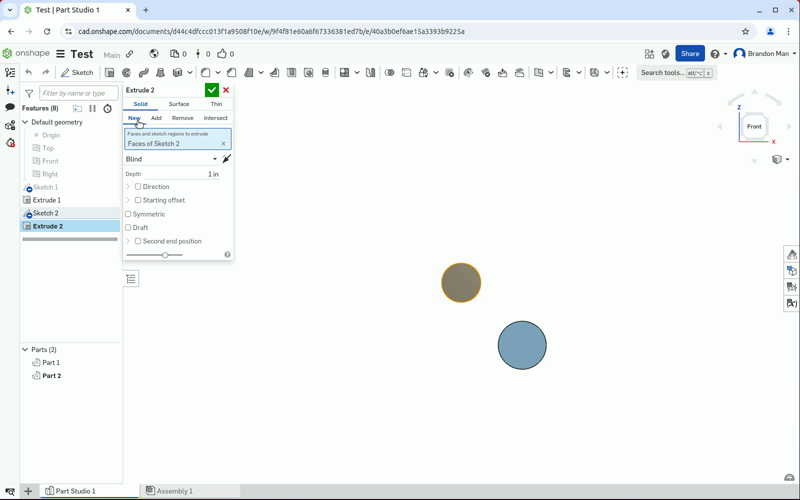
click(137, 120)
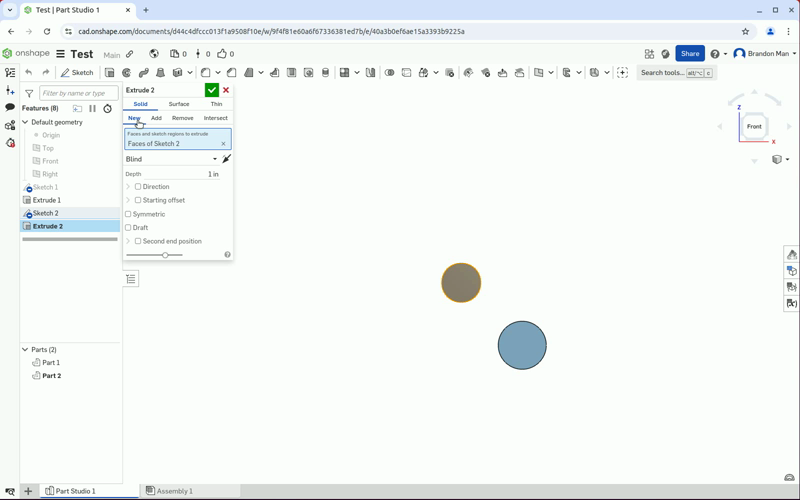
key(tab, 4)
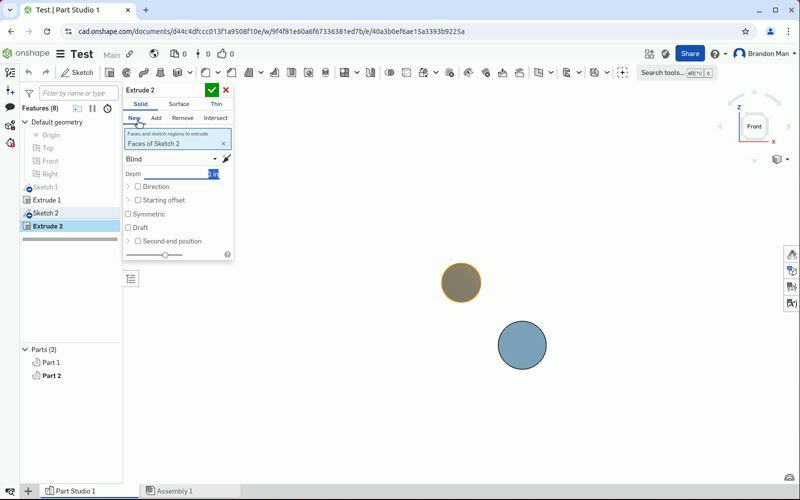
text(-14.683)
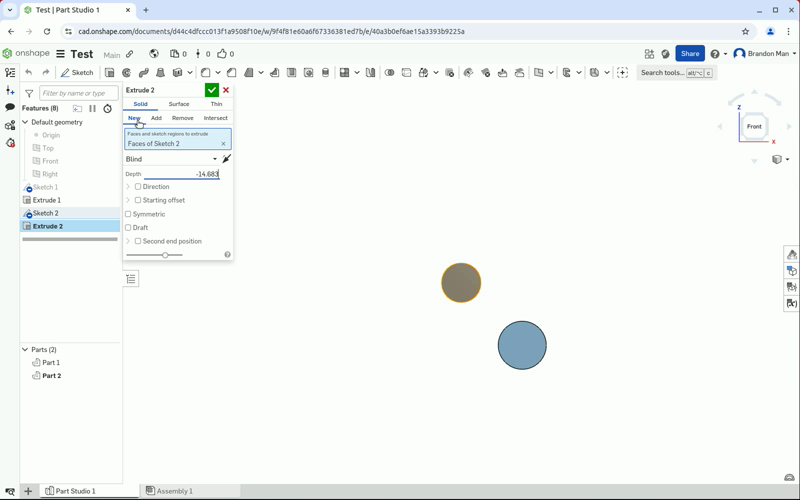
key(enter)
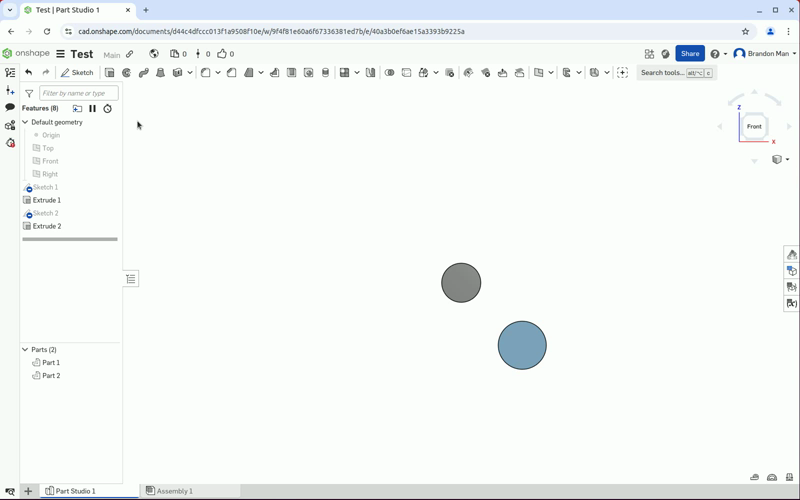
key(shift+h)
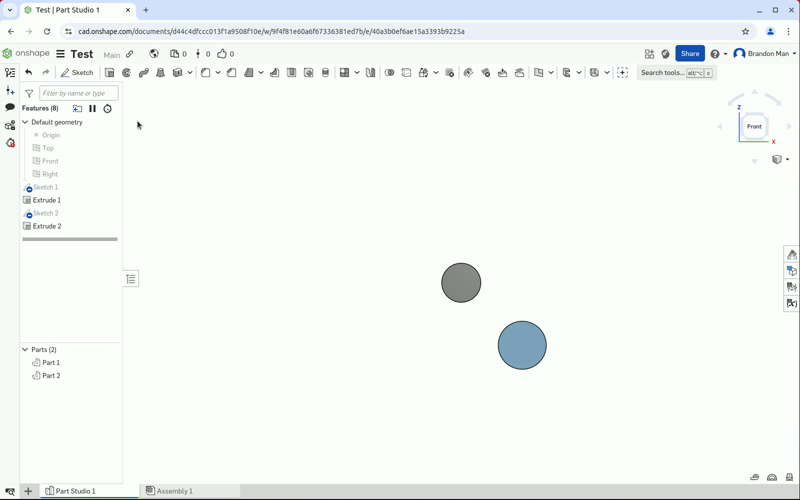
key(shift+h)
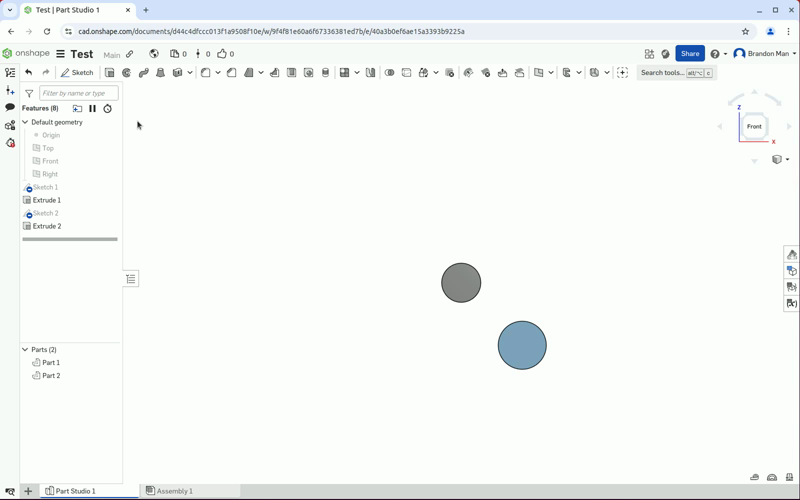
mouse_move(73, 189)
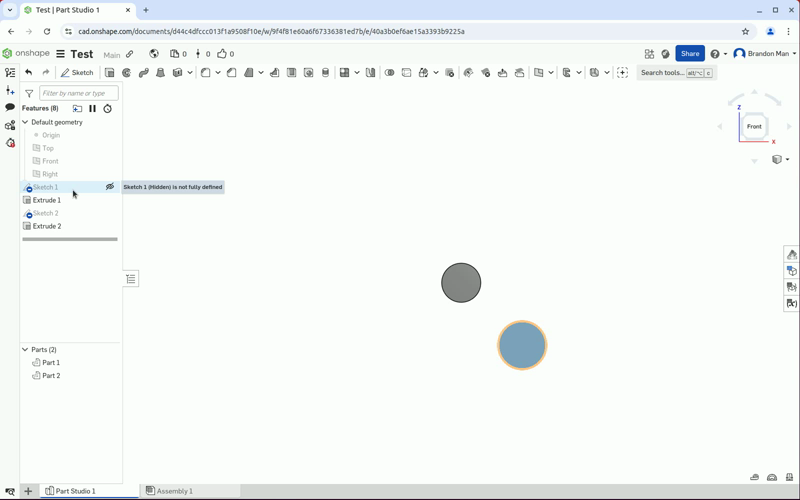
click(73, 189)
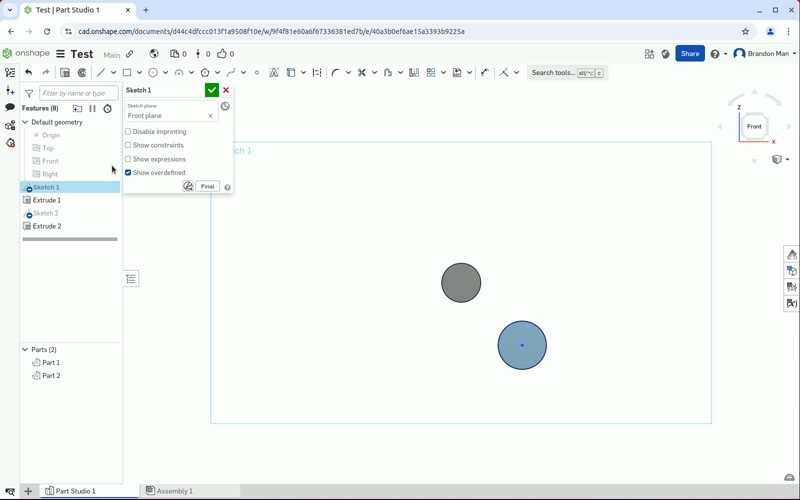
mouse_move(229, 92)
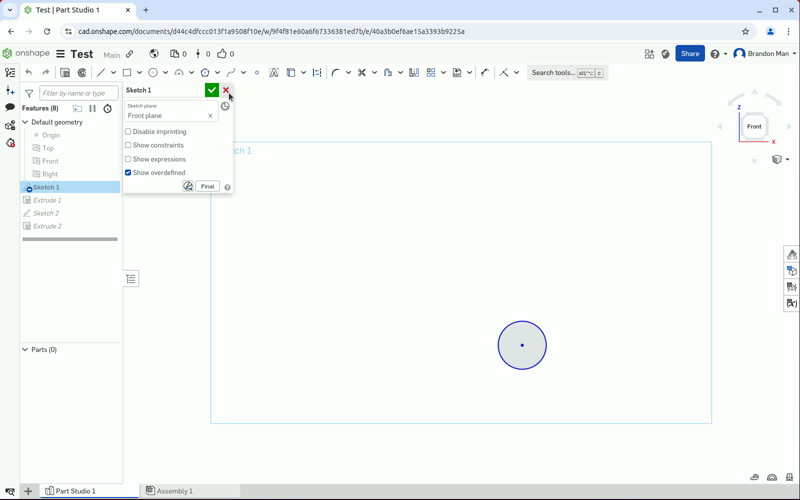
click(229, 92)
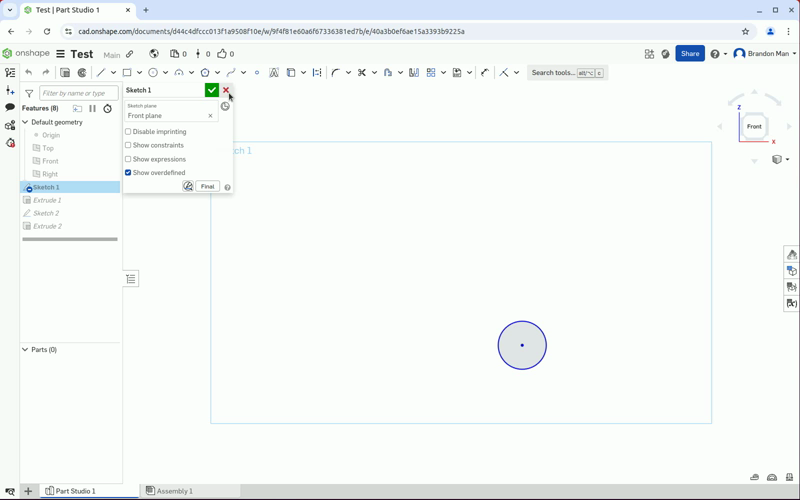
key(shift+s)
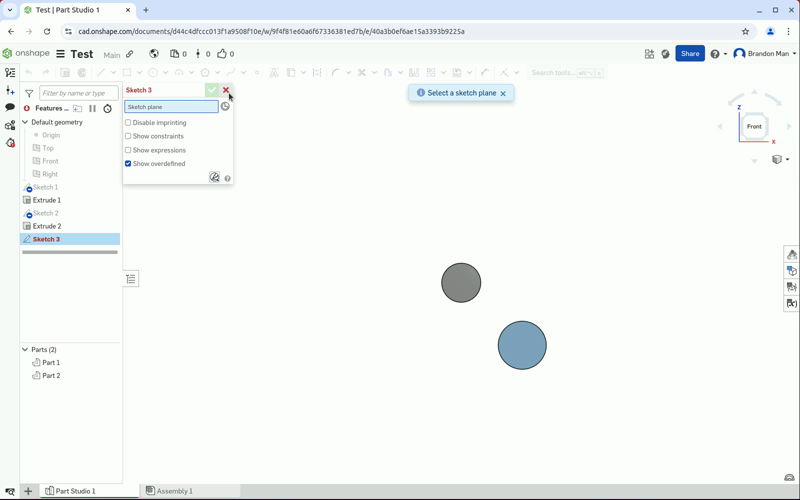
mouse_move(73, 163)
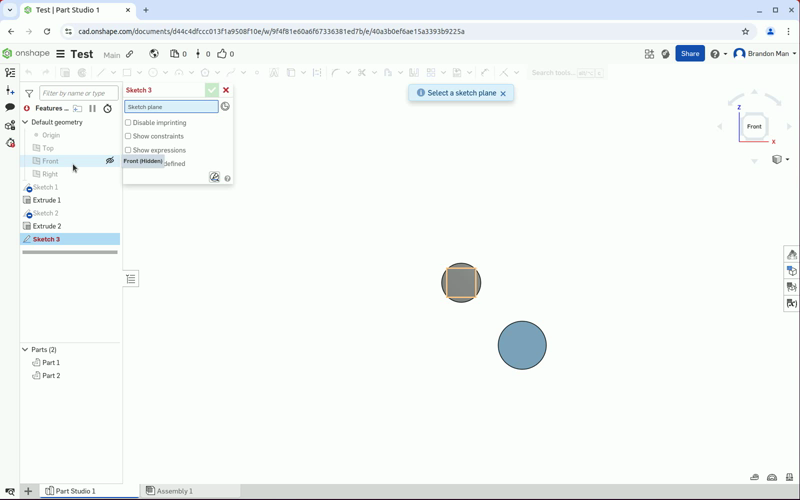
click(73, 163)
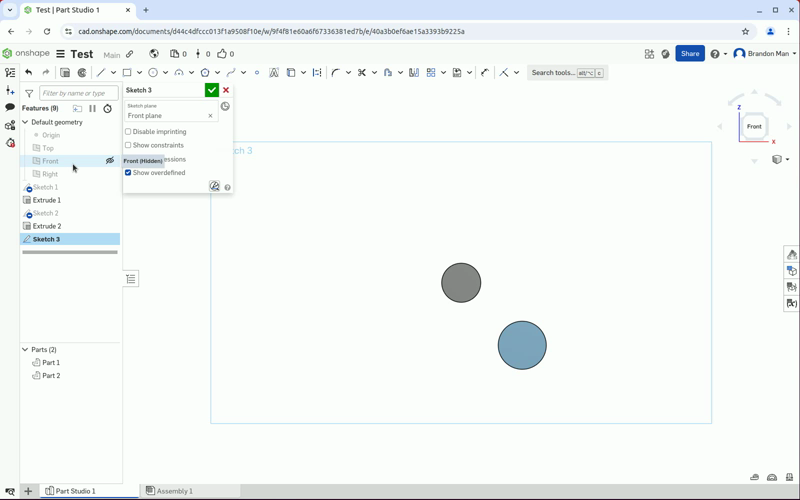
mouse_move(73, 352)
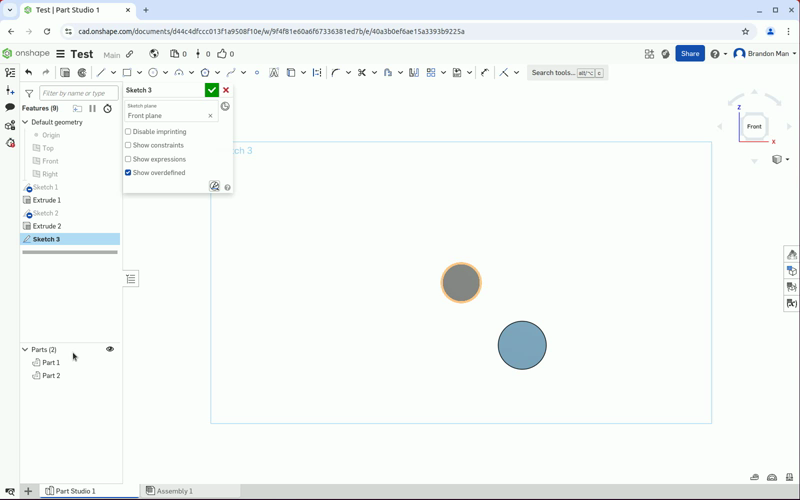
key(y)
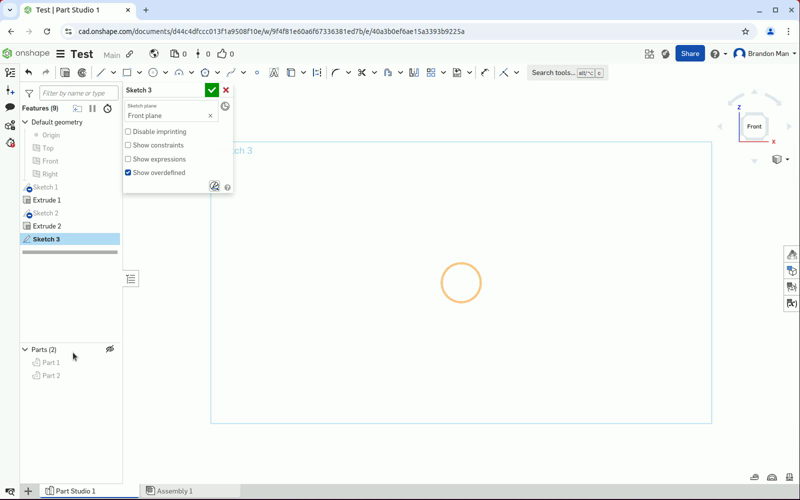
key(l)
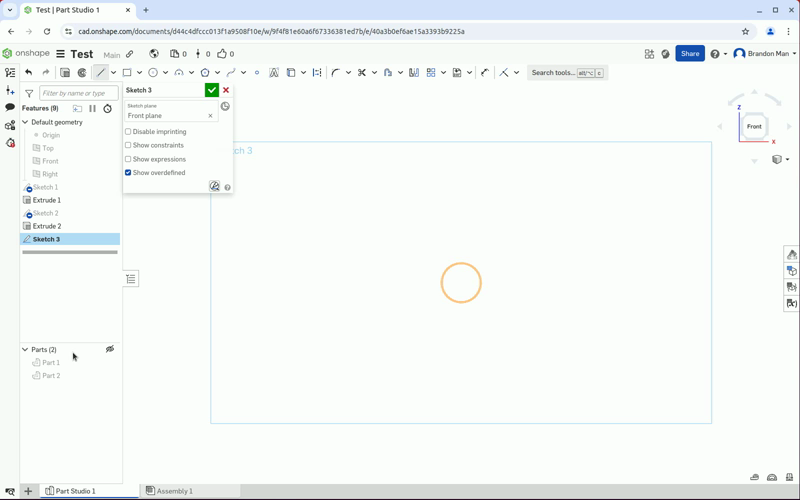
key_down(shift)
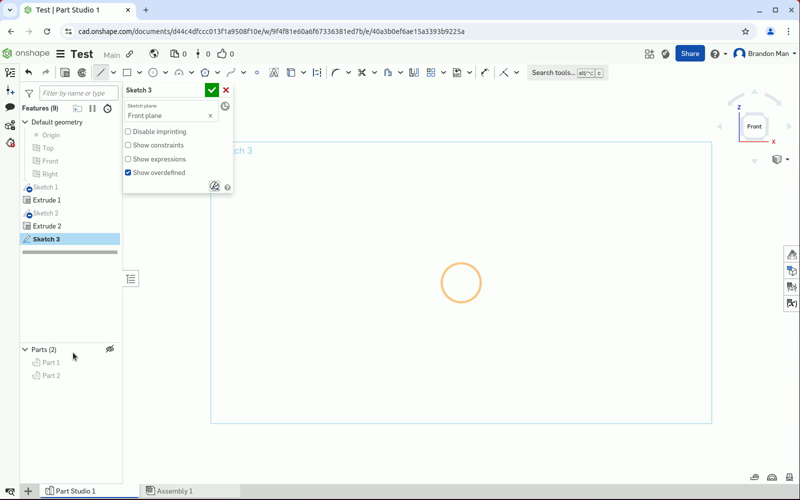
mouse_move(429, 282)
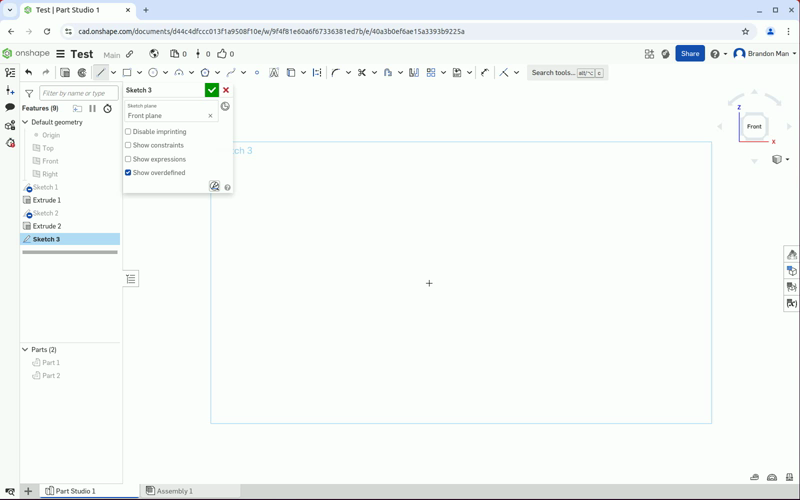
click(429, 282)
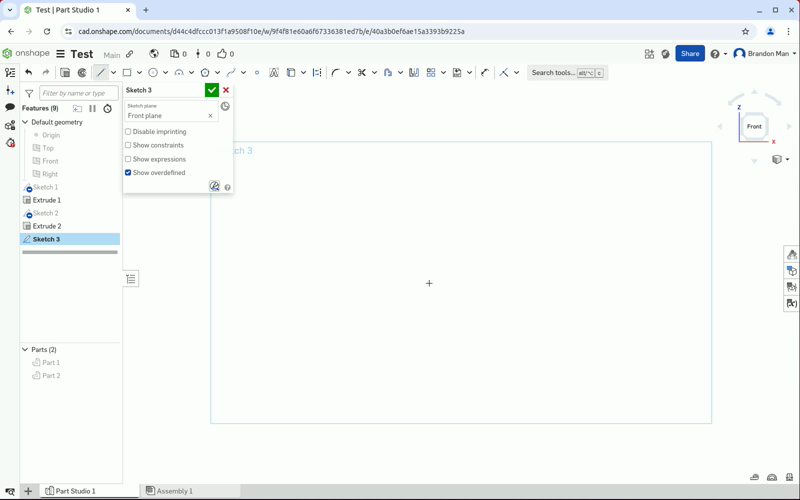
key_up(shift)
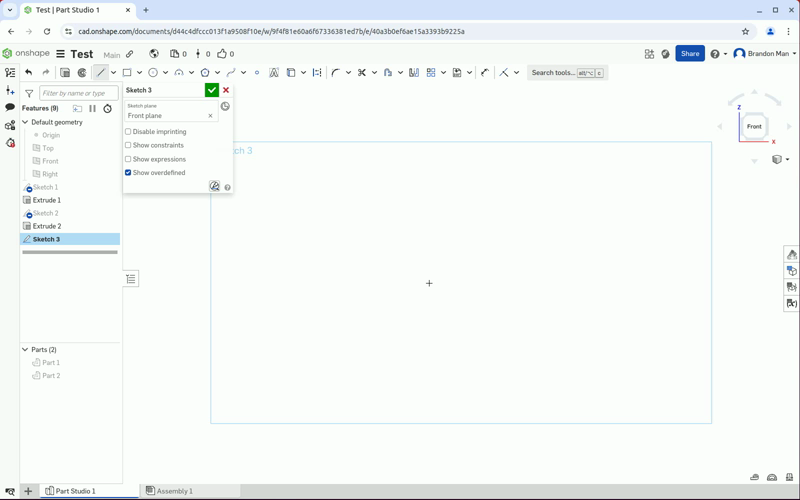
key_down(shift)
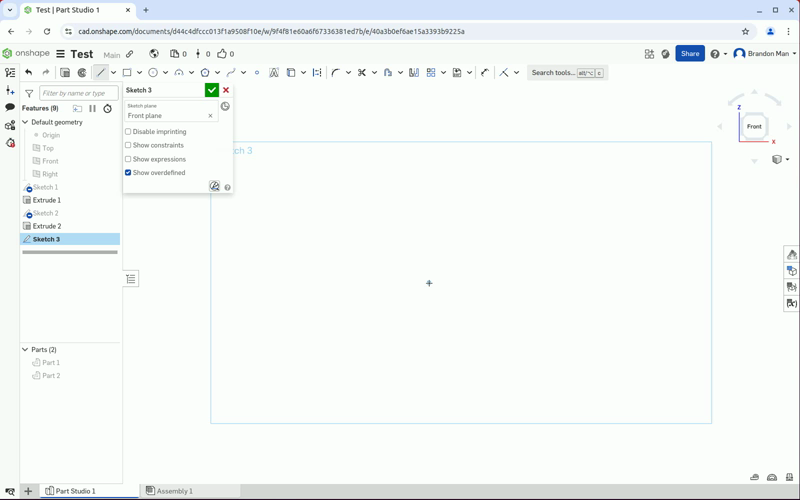
mouse_move(459, 282)
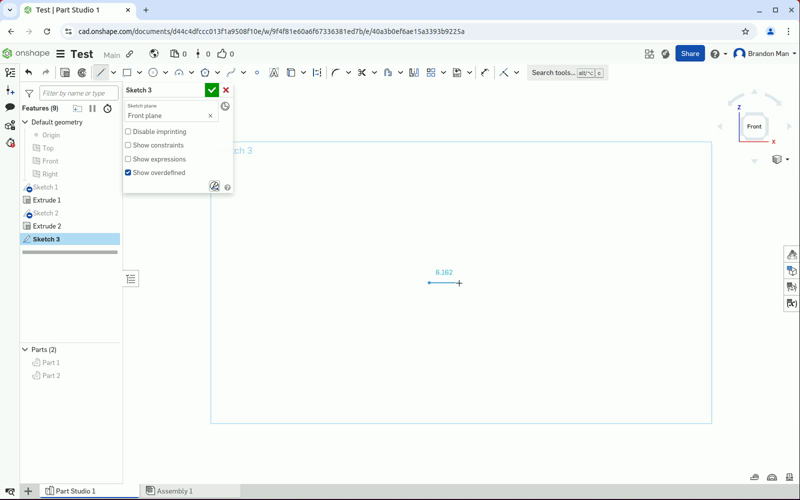
mouse_move(438, 306)
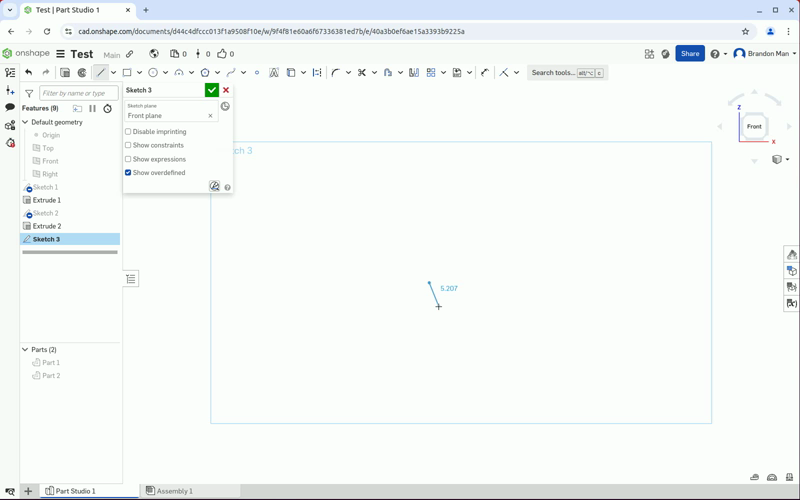
click(438, 306)
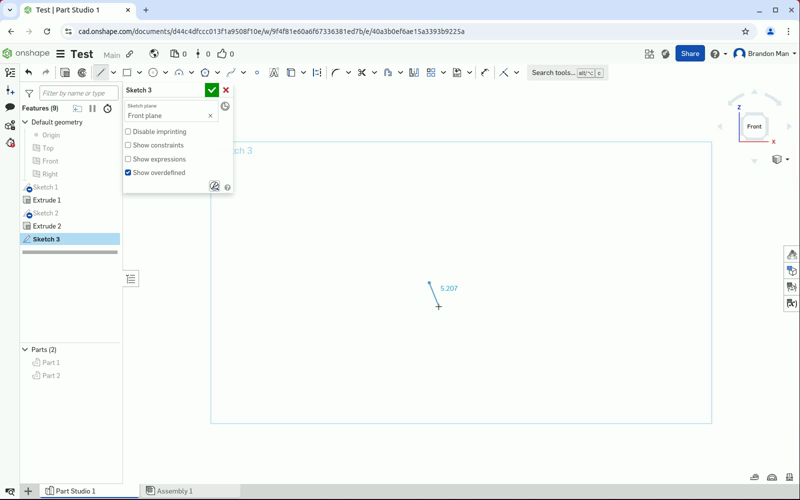
key_up(shift)
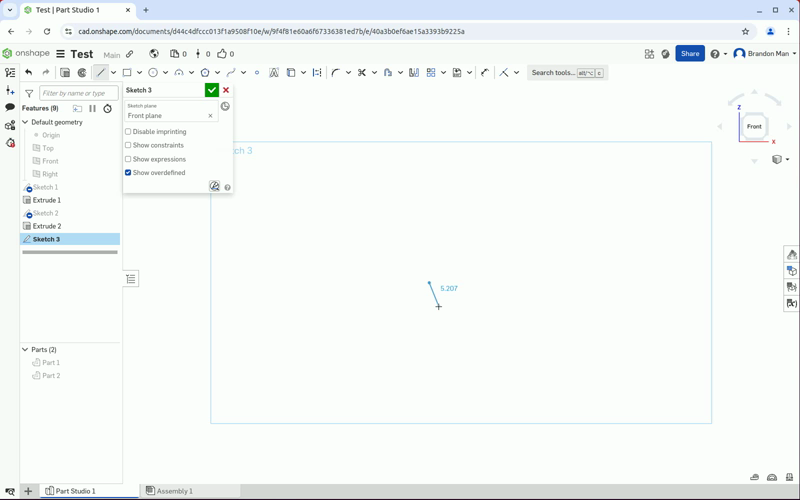
key_down(shift)
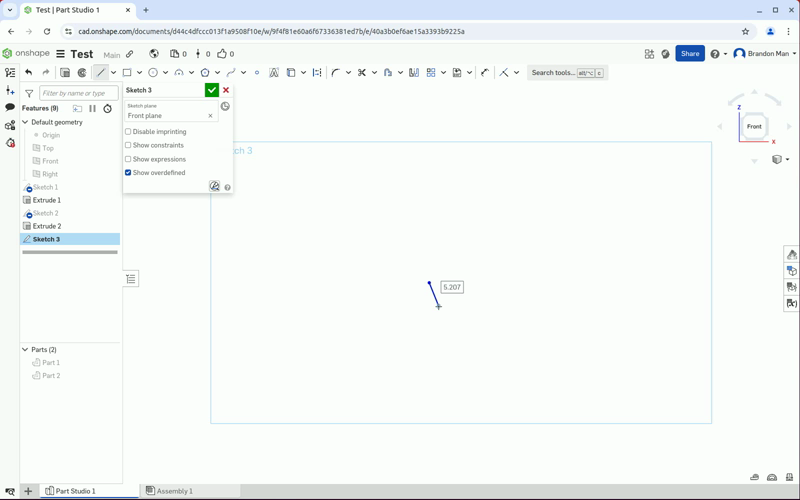
mouse_move(468, 306)
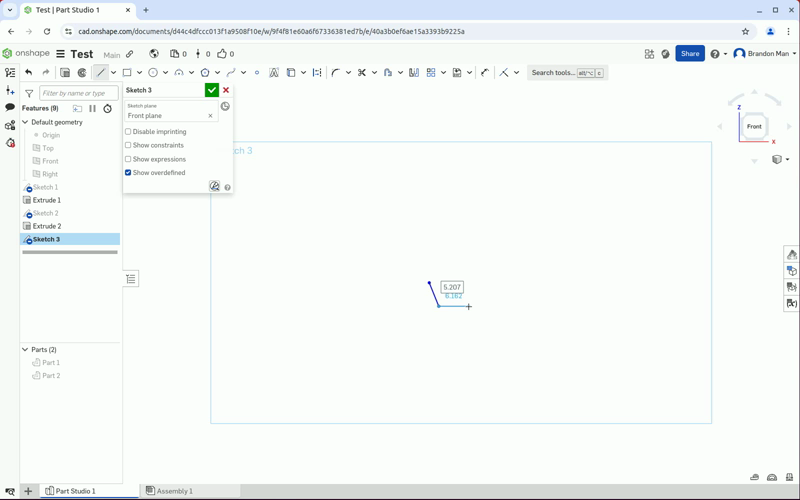
mouse_move(461, 315)
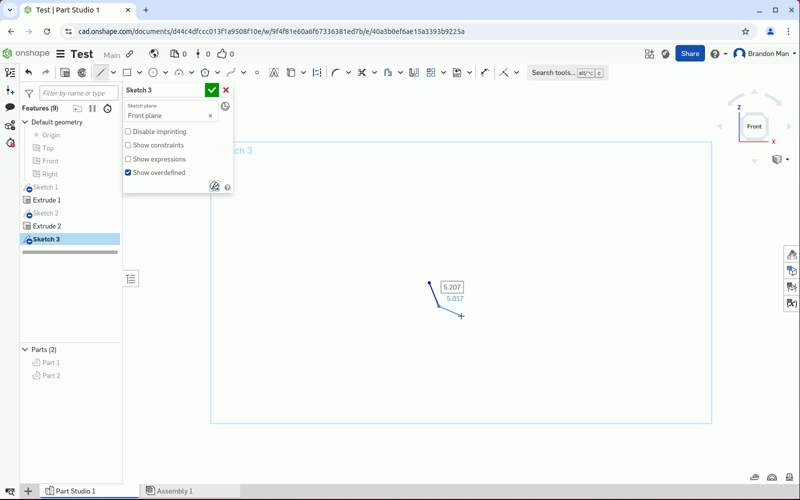
click(461, 315)
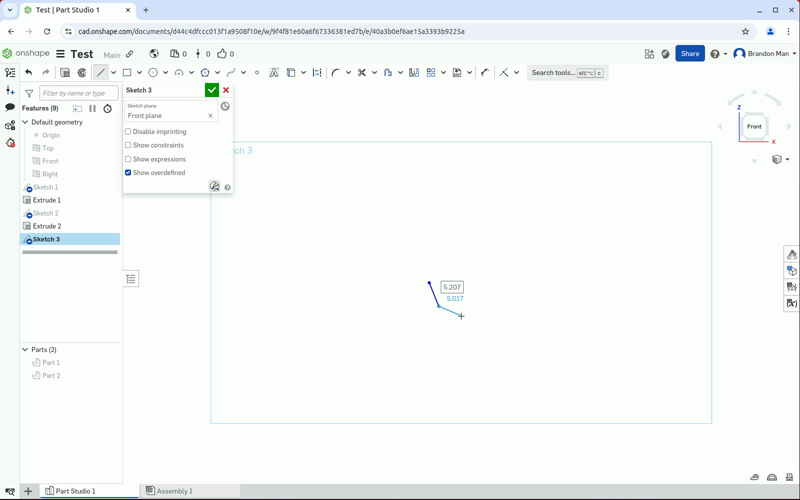
key_up(shift)
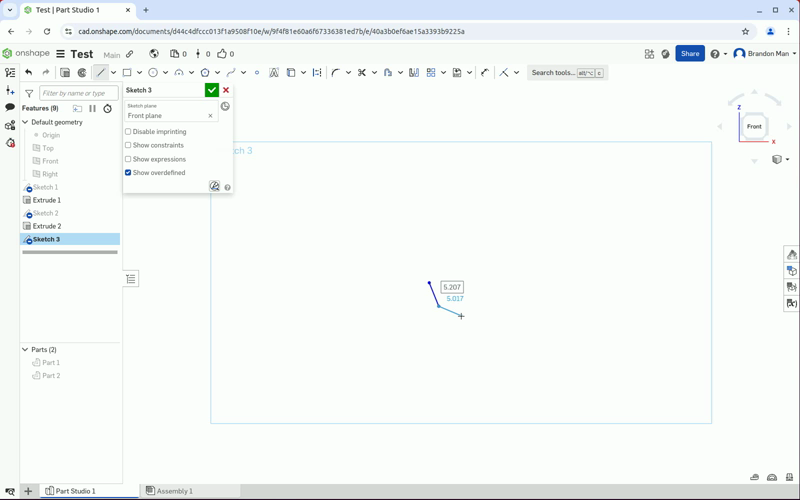
key_down(shift)
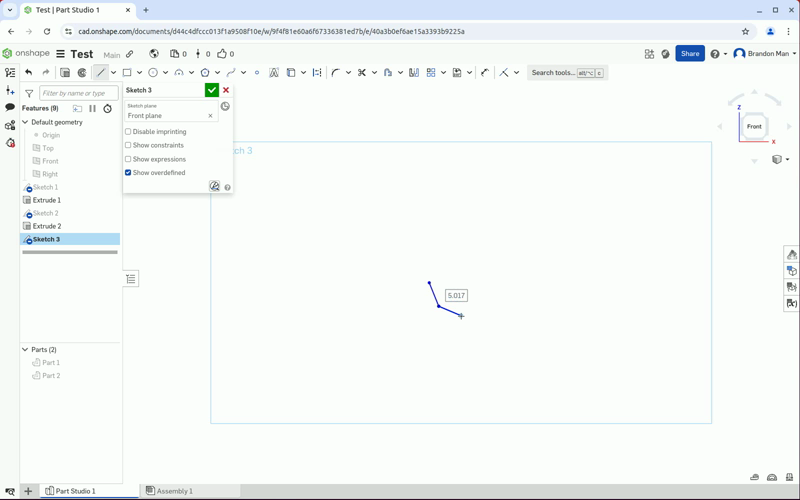
mouse_move(491, 315)
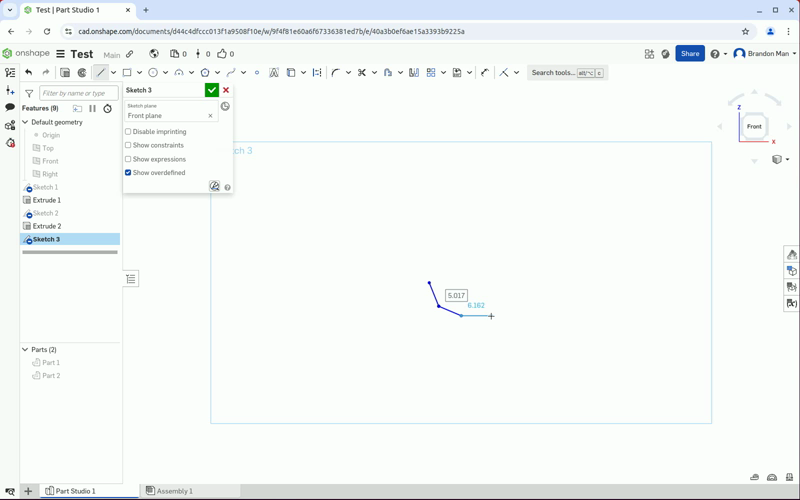
mouse_move(484, 306)
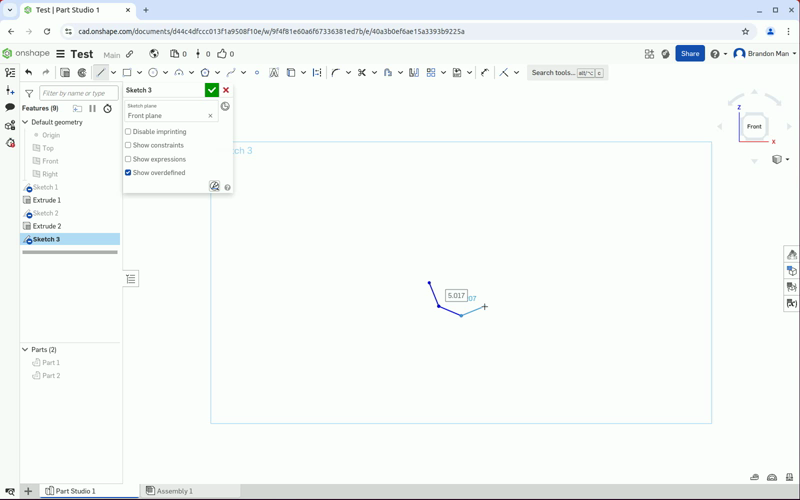
click(484, 306)
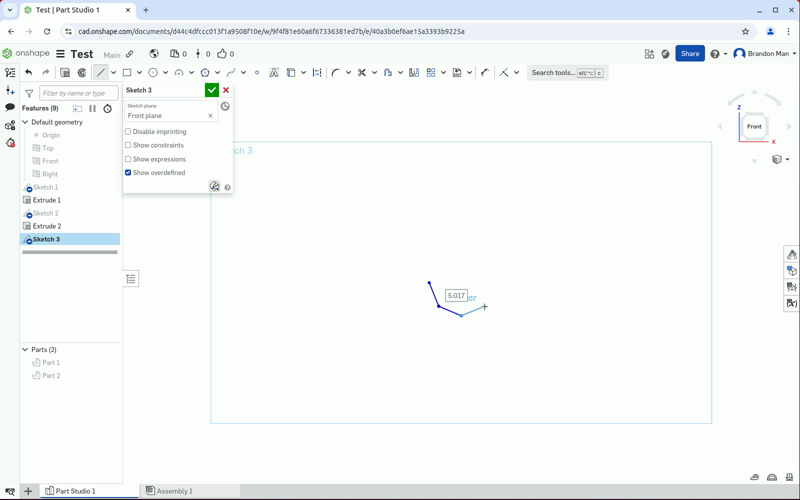
key_up(shift)
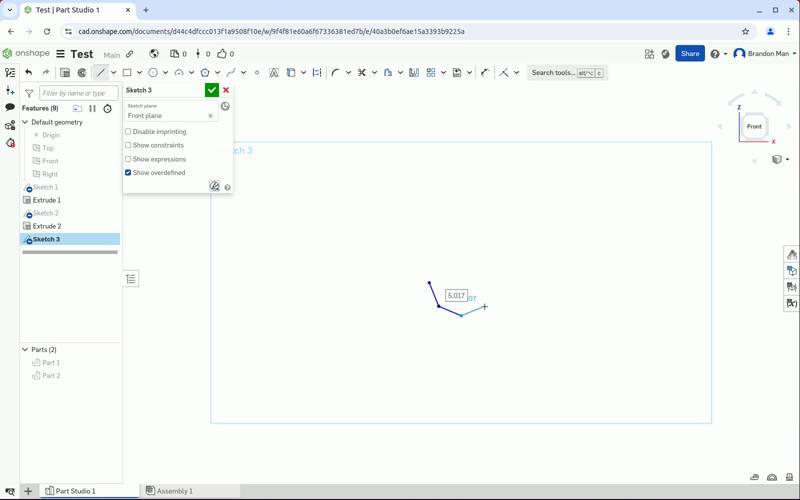
key_down(shift)
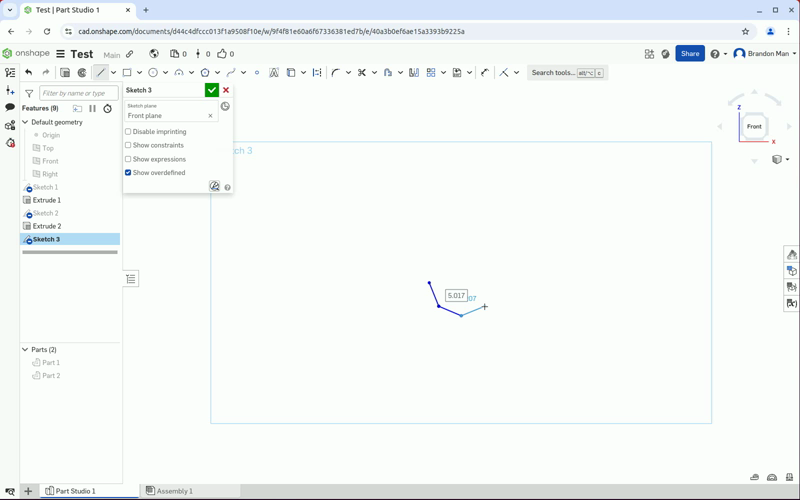
mouse_move(514, 306)
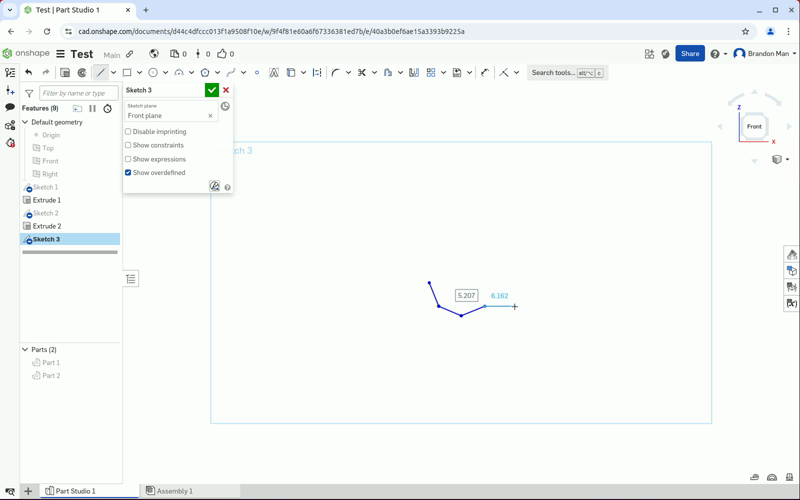
mouse_move(494, 282)
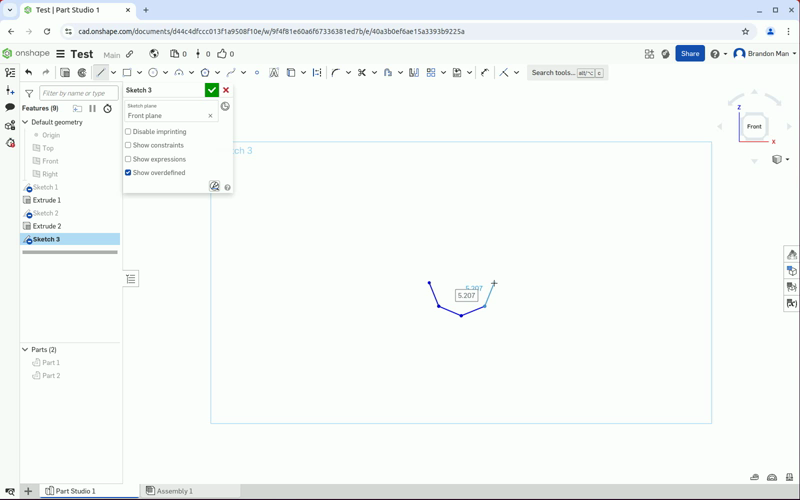
click(494, 282)
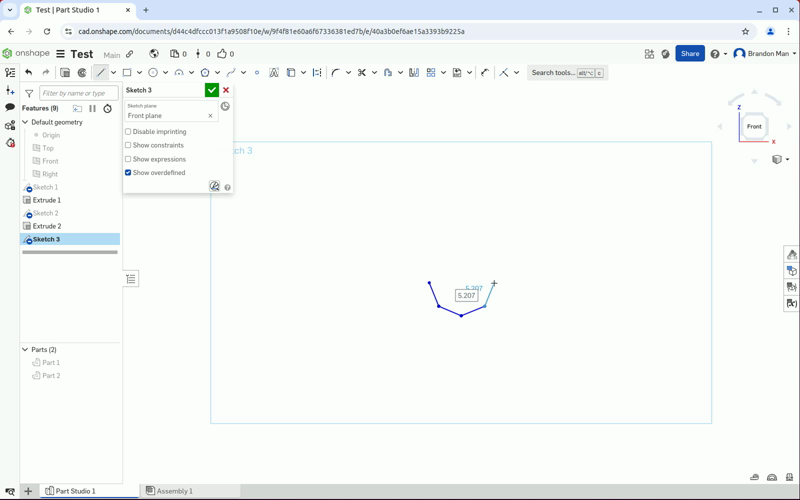
key_up(shift)
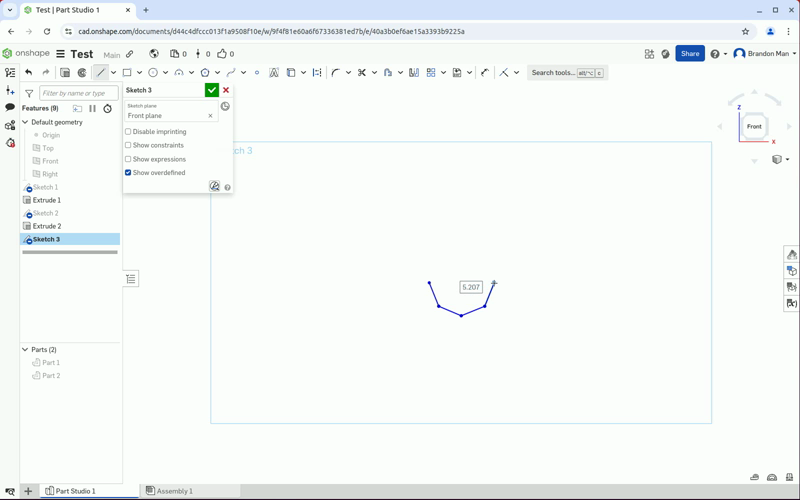
key_down(shift)
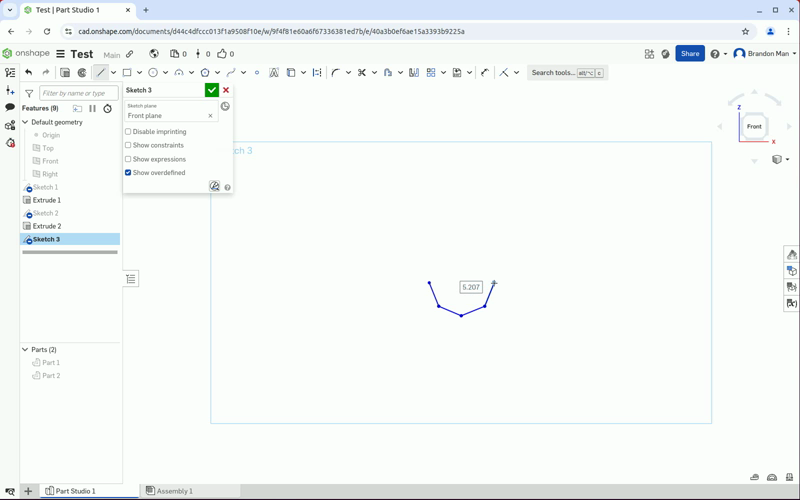
mouse_move(524, 282)
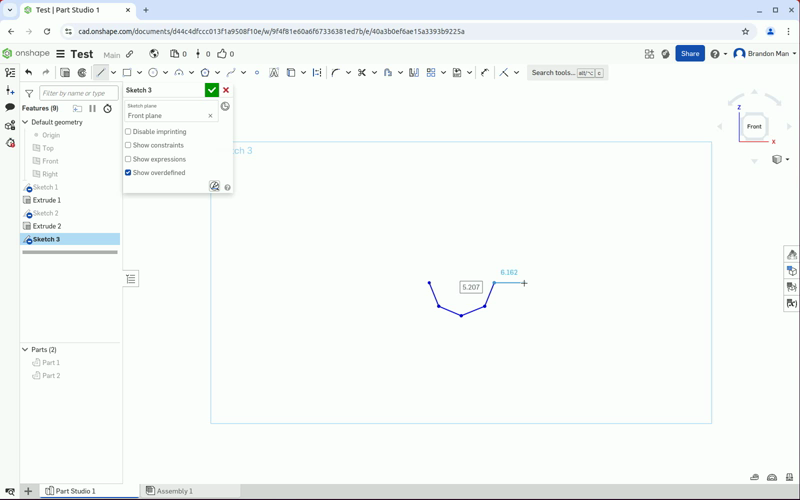
mouse_move(484, 260)
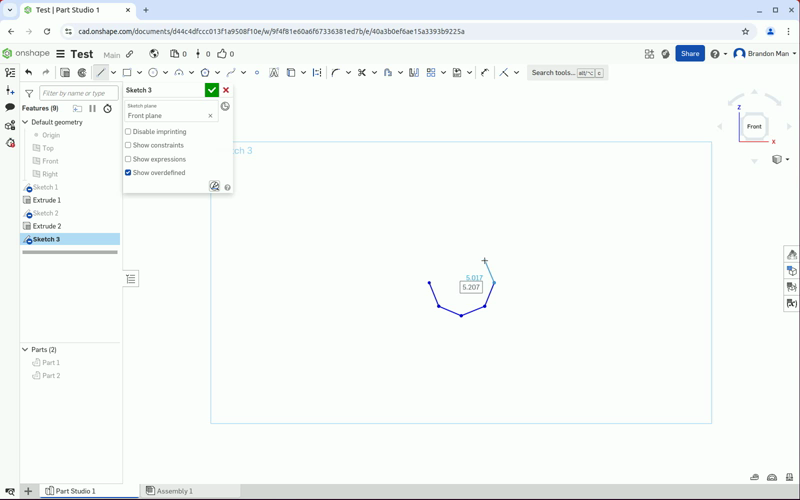
click(484, 260)
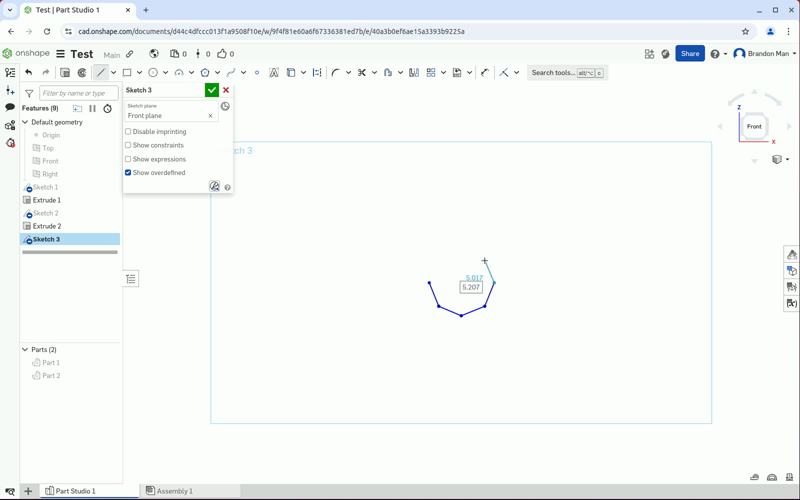
key_up(shift)
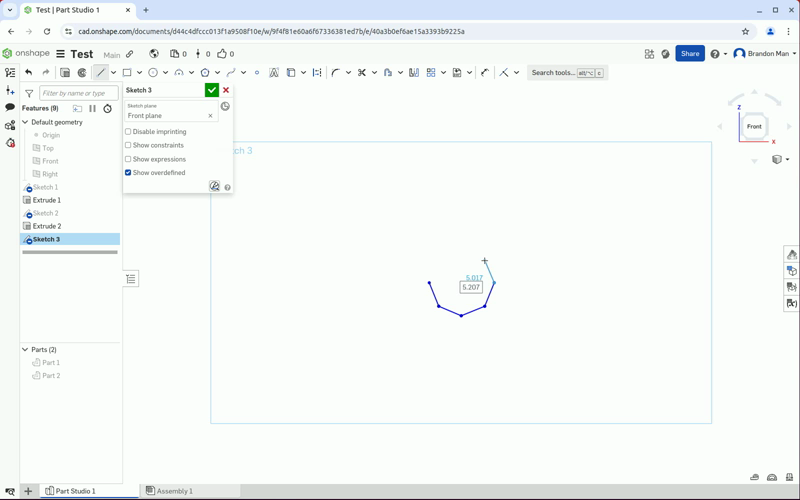
key_down(shift)
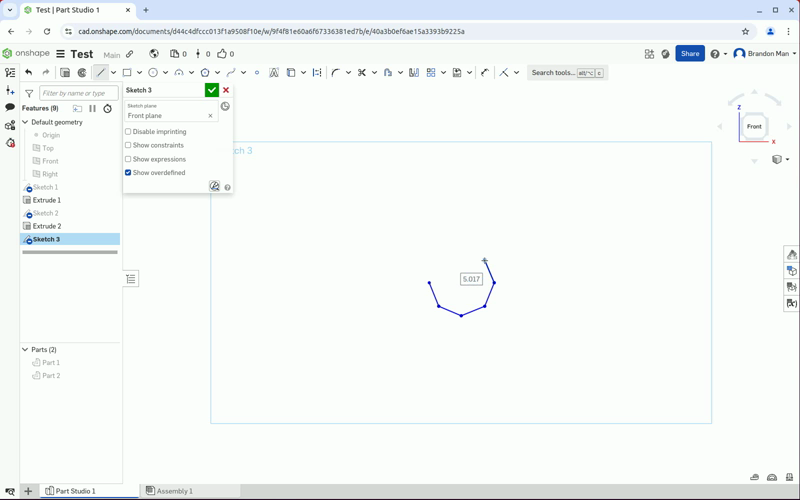
mouse_move(514, 260)
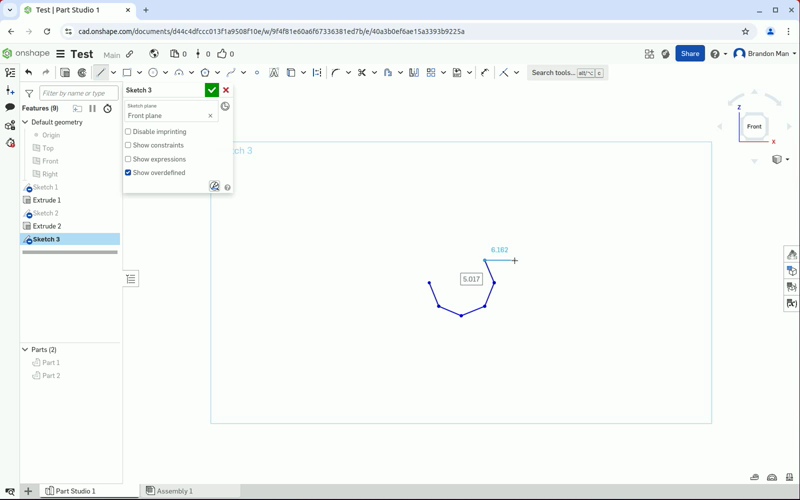
mouse_move(461, 250)
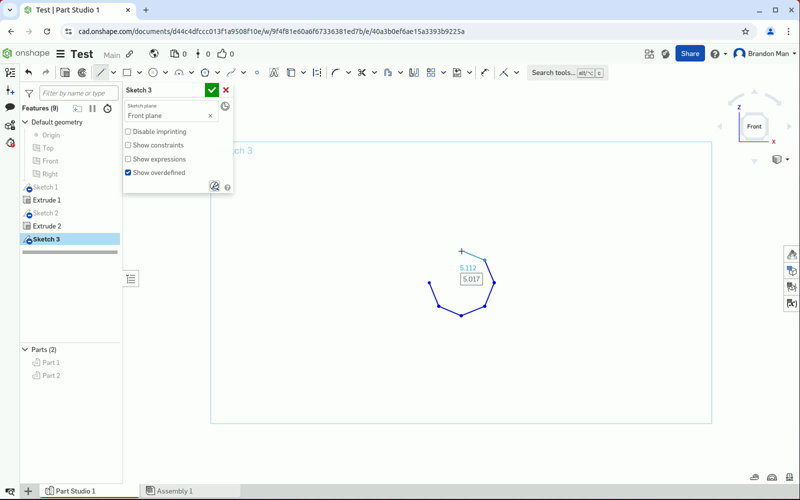
click(461, 250)
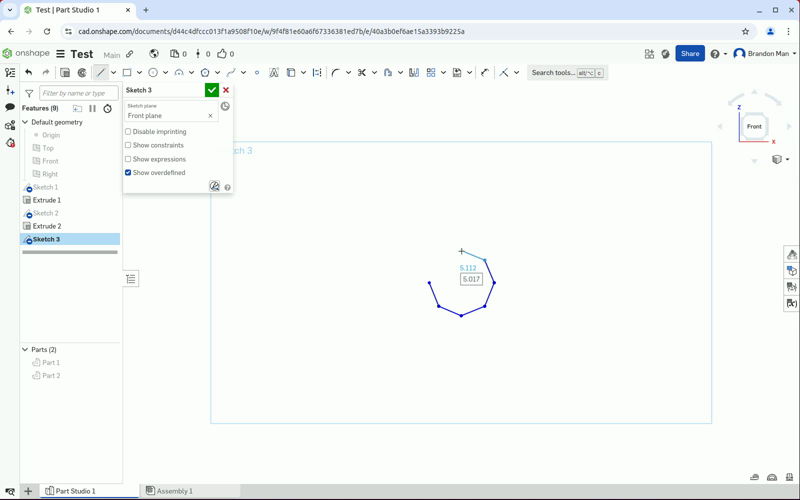
key_up(shift)
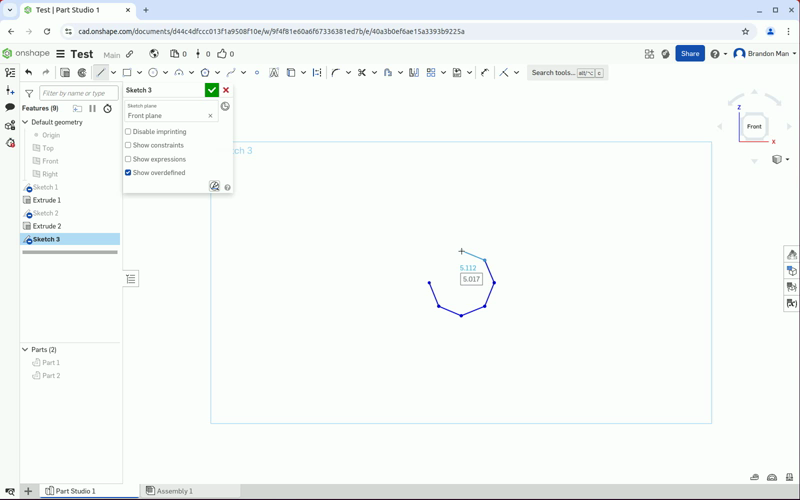
key_down(shift)
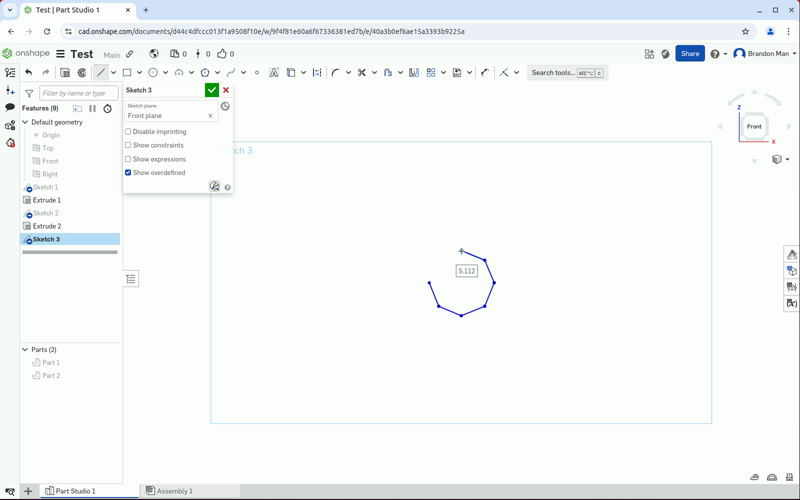
mouse_move(492, 250)
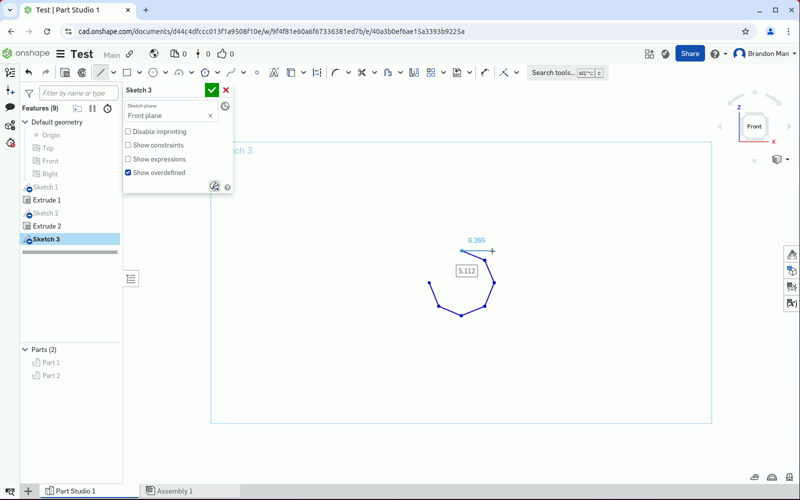
mouse_move(438, 259)
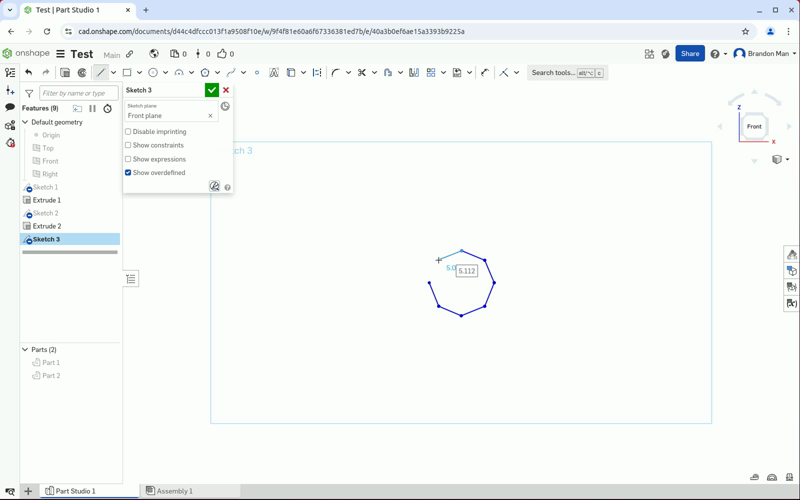
click(438, 259)
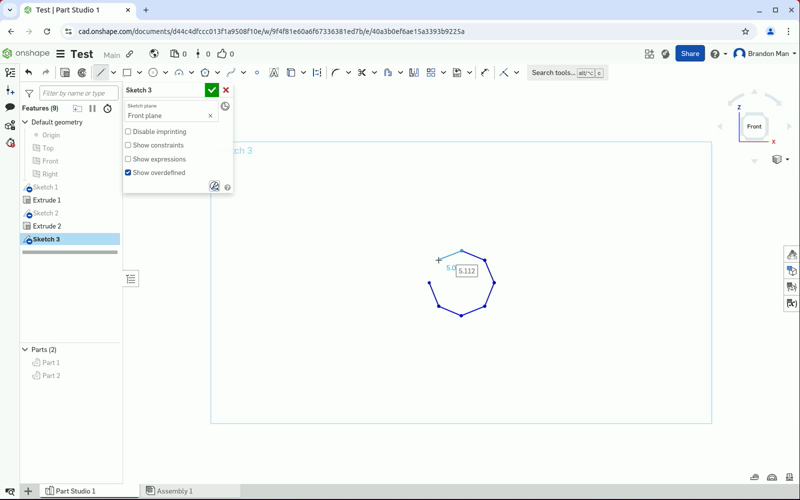
key_up(shift)
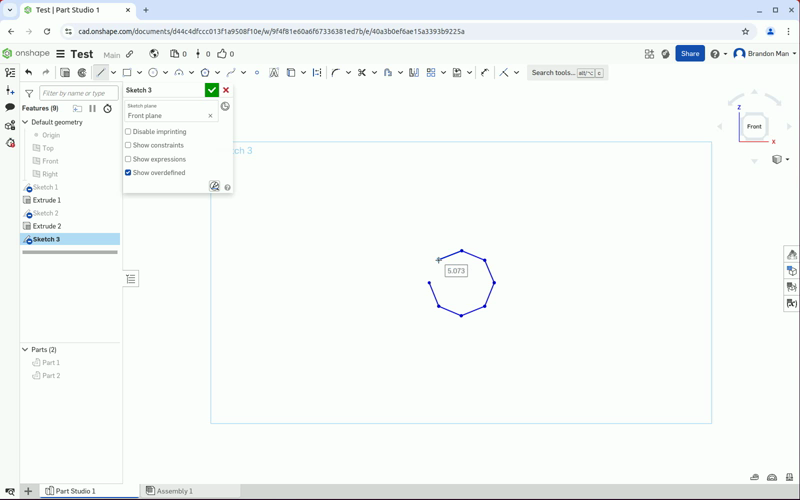
mouse_move(468, 259)
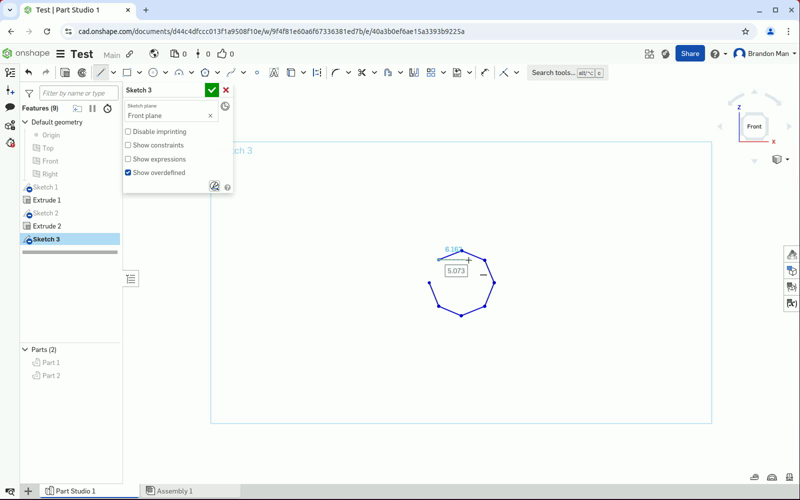
key_down(shift)
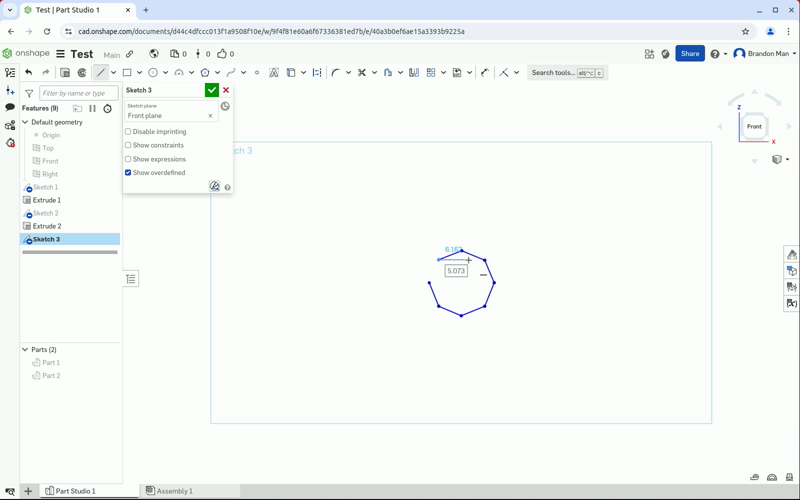
mouse_move(429, 282)
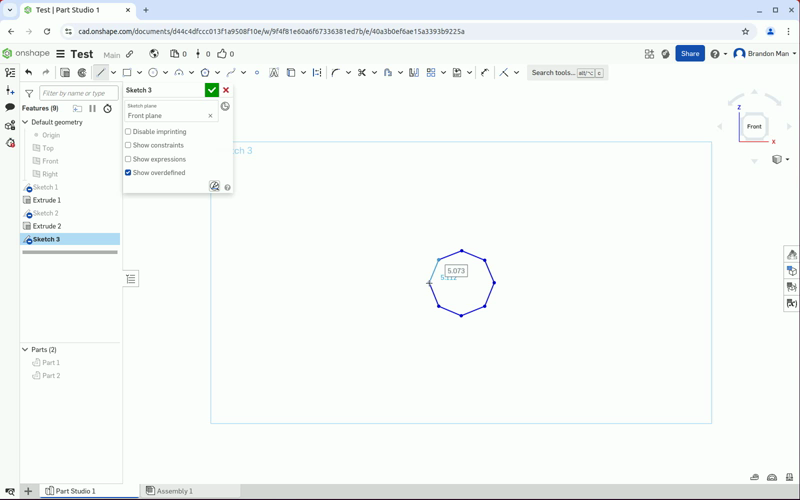
key_up(shift)
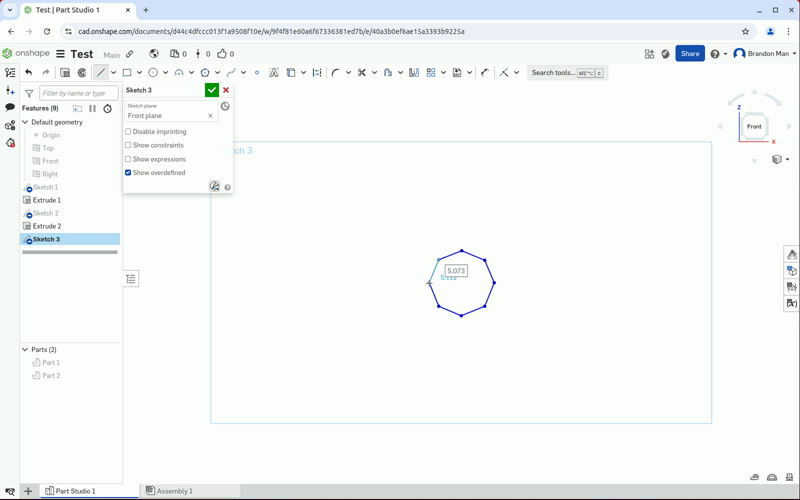
click(429, 282)
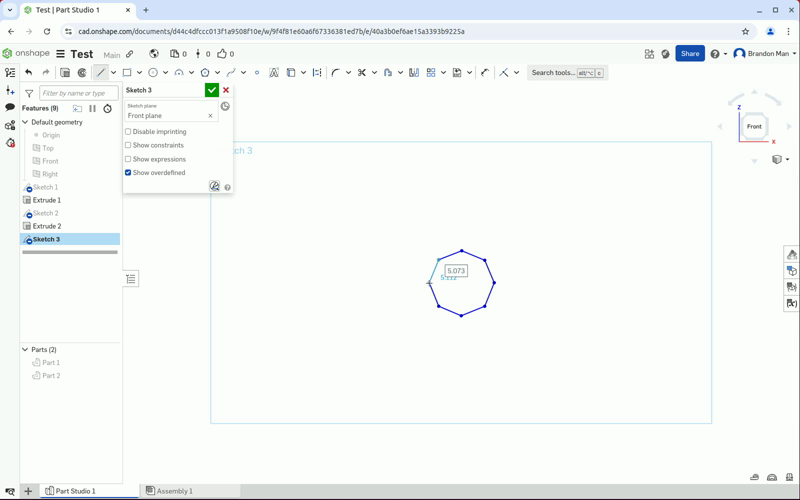
key(esc)
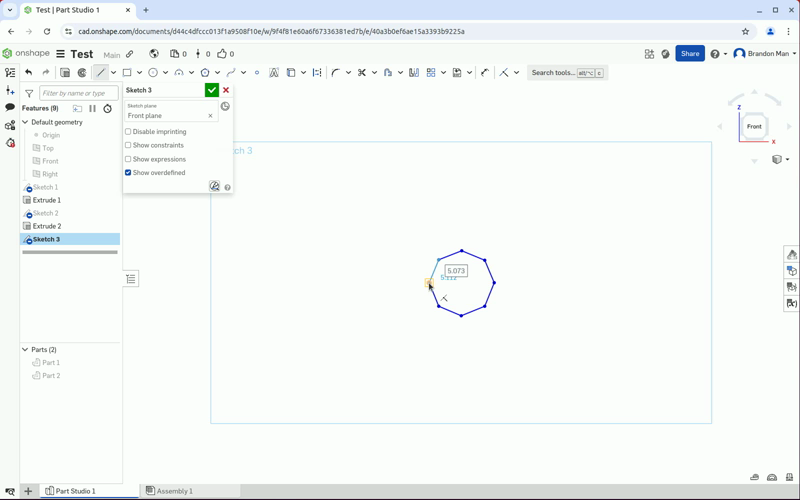
mouse_move(453, 308)
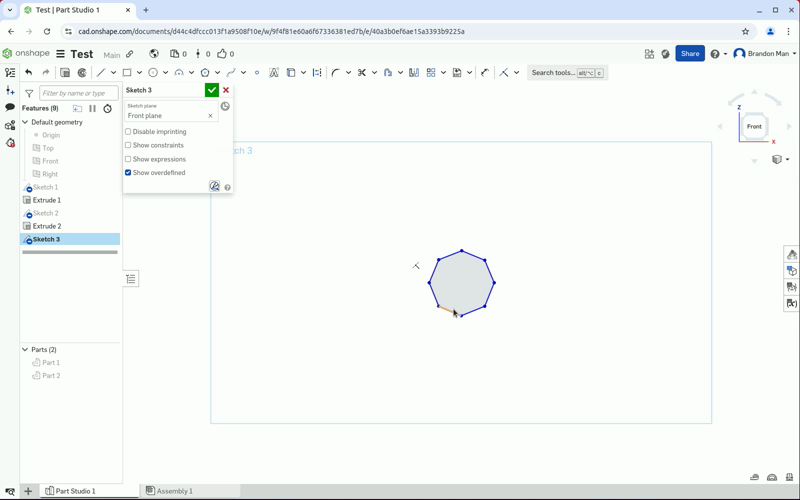
click(453, 308)
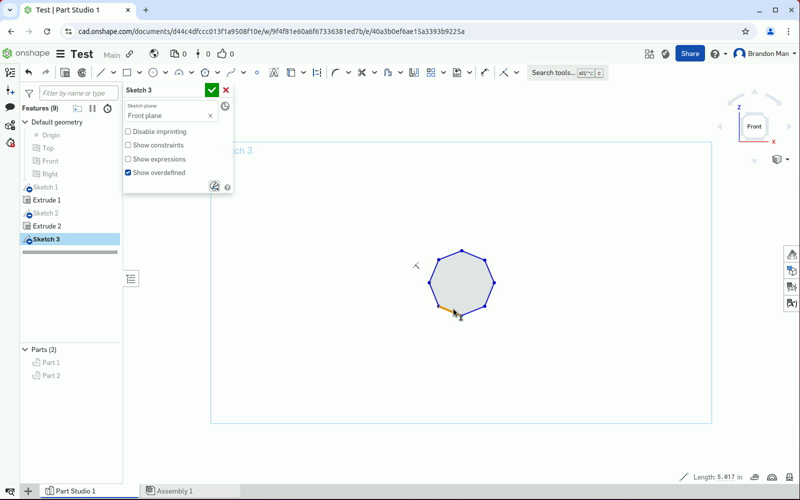
mouse_move(73, 352)
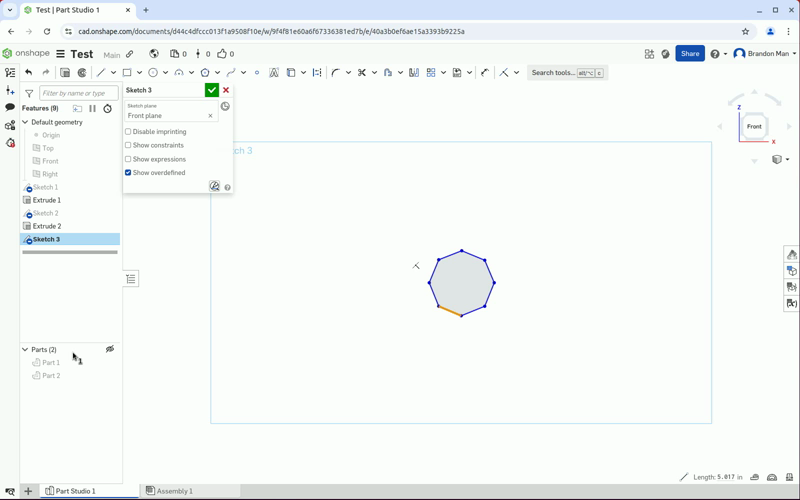
key(shift+y)
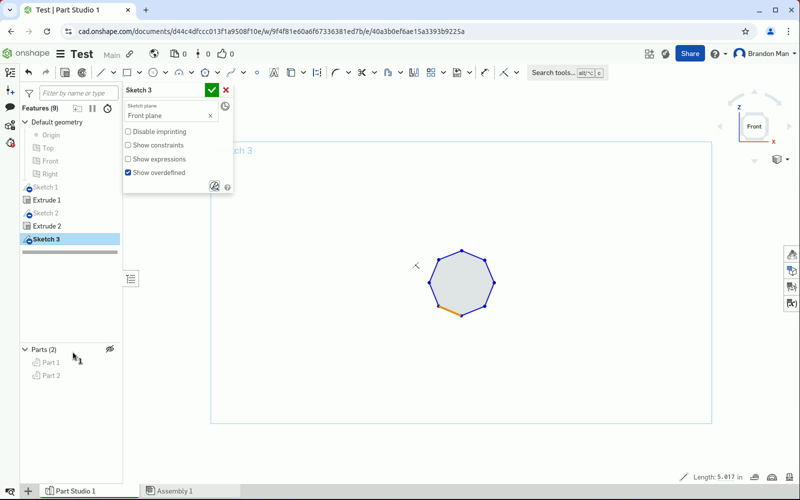
key(shift+e)
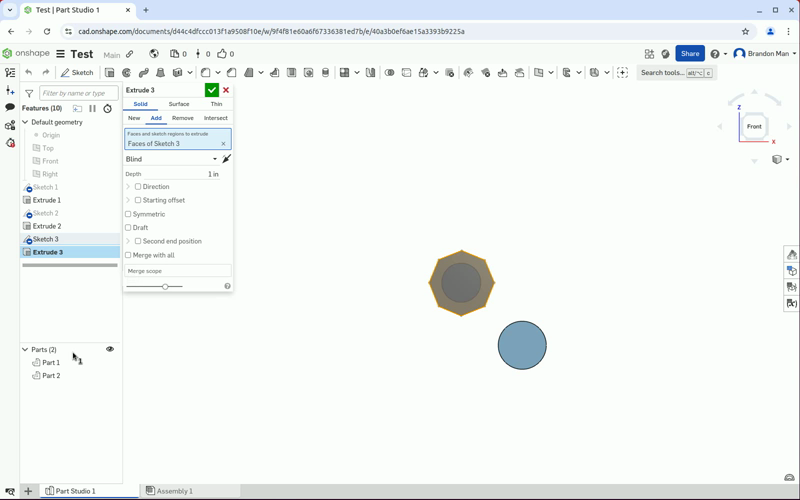
mouse_move(143, 106)
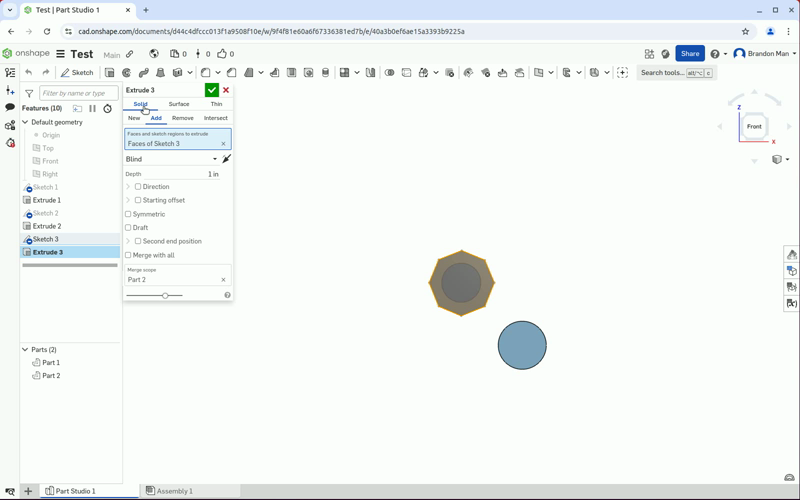
click(143, 106)
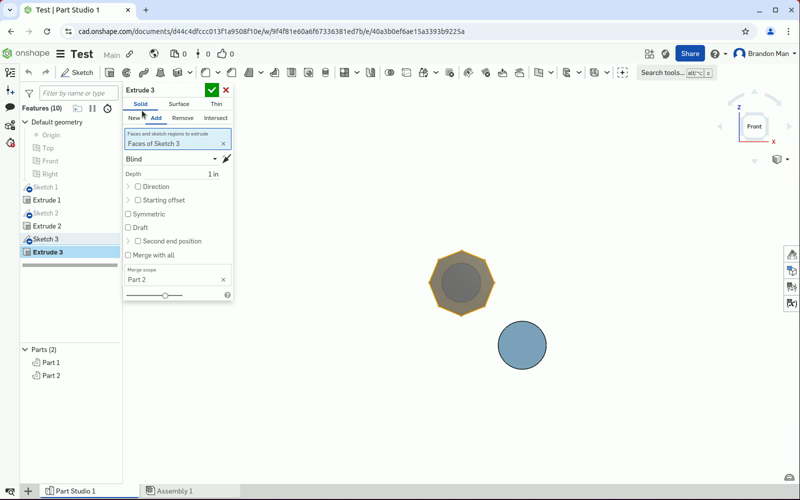
mouse_move(137, 120)
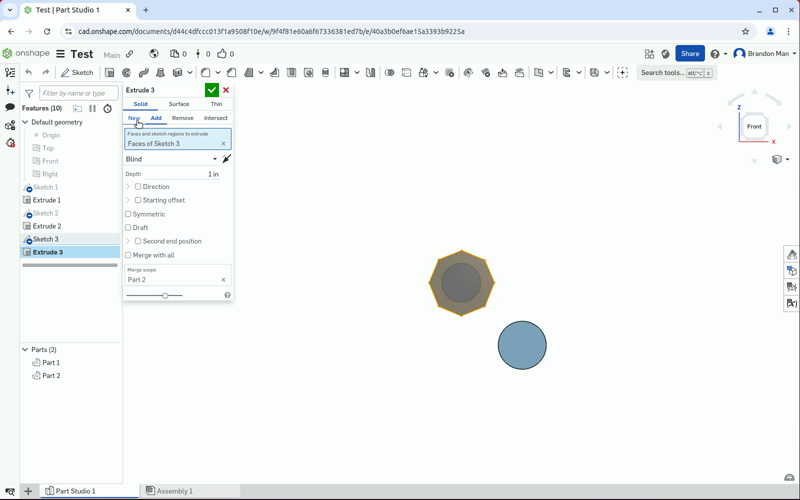
click(137, 120)
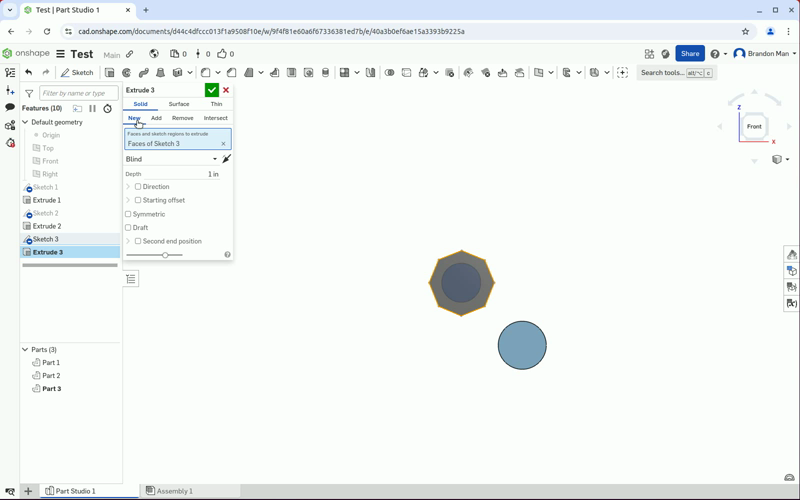
key(tab, 4)
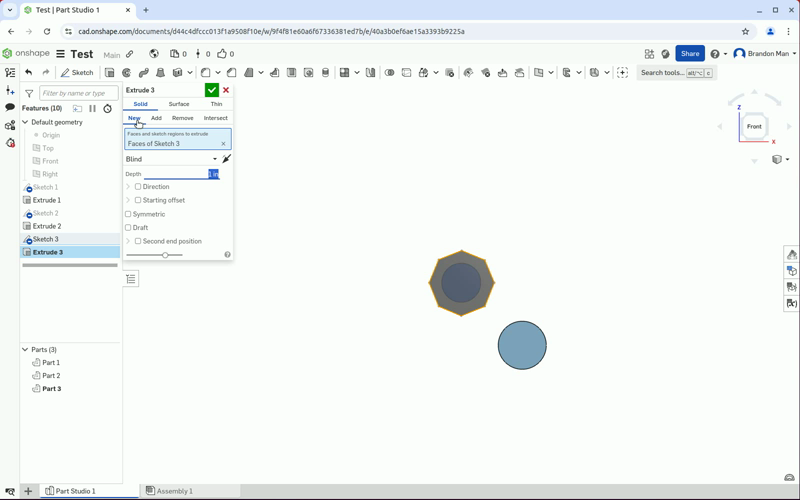
text(-14.683)
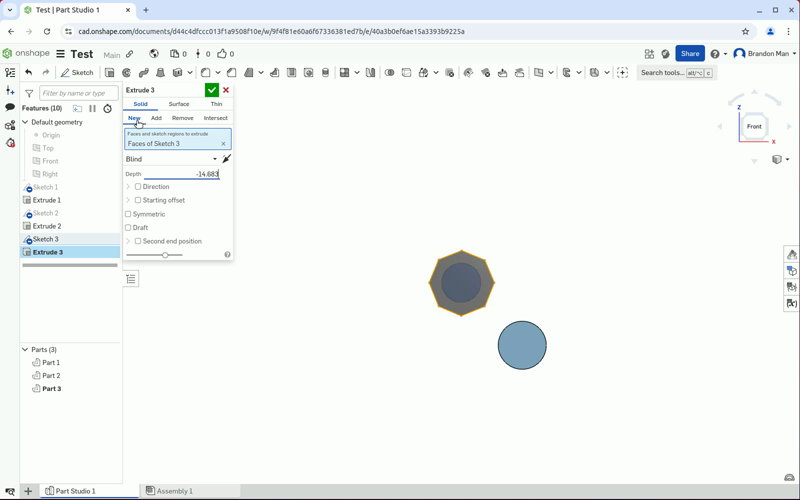
key(enter)
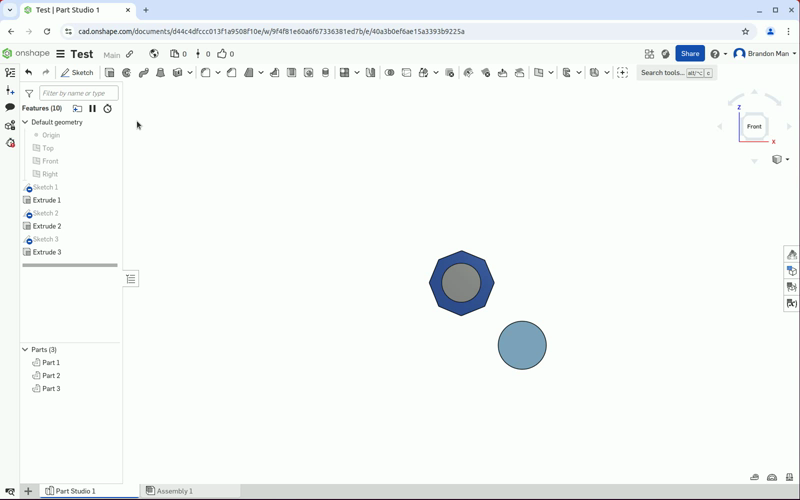
key(shift+h)
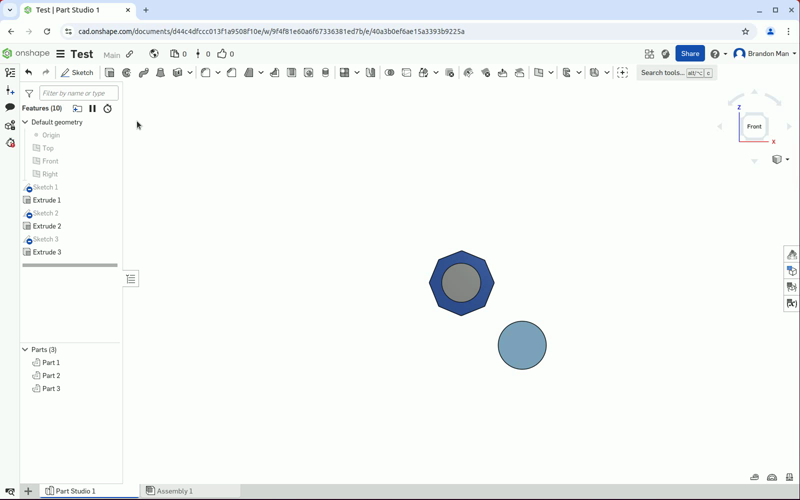
key(shift+h)
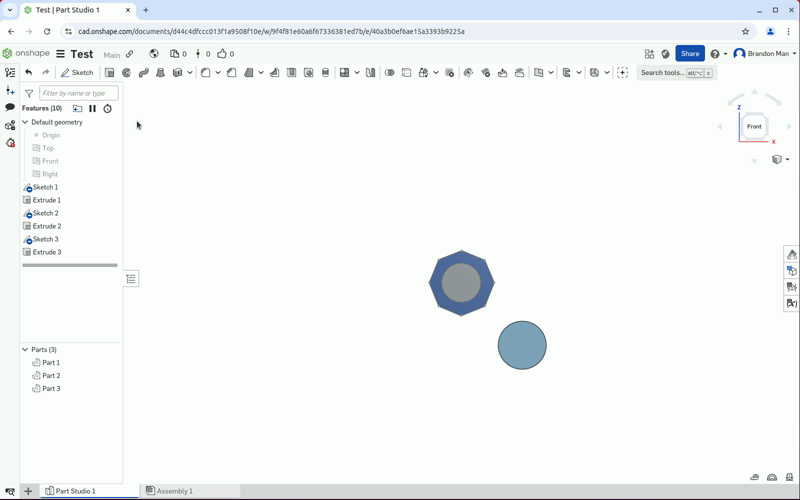
key(shift+7)
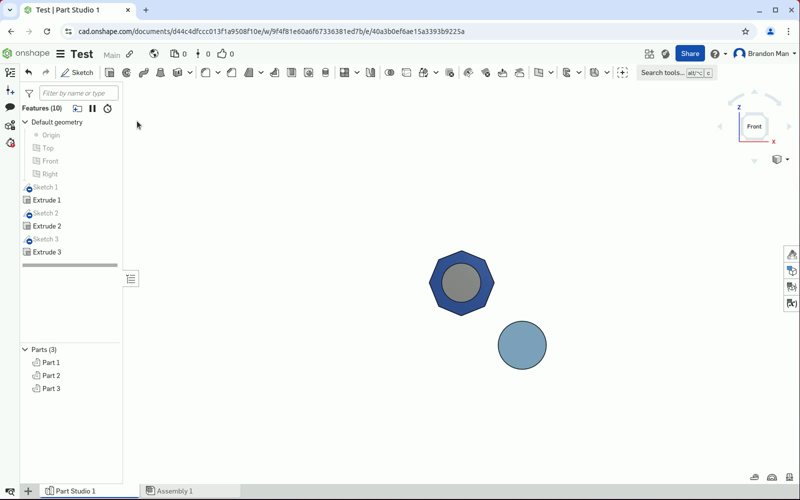
key(left, 2)
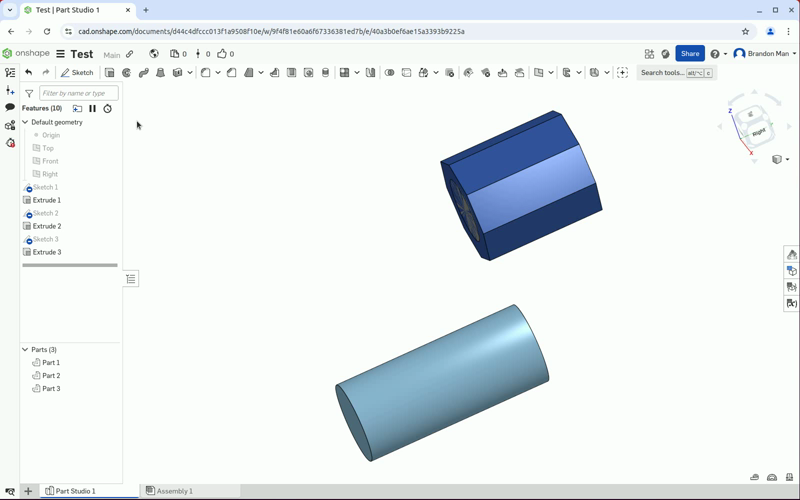
key(down, 2)
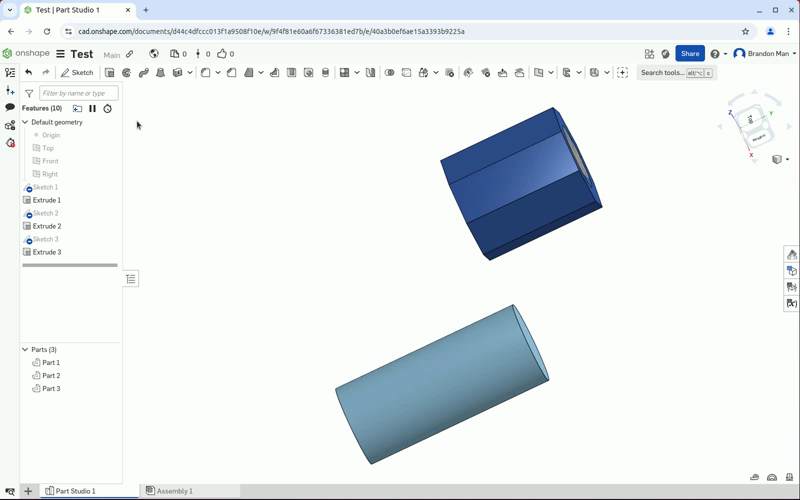
key(up, 2)
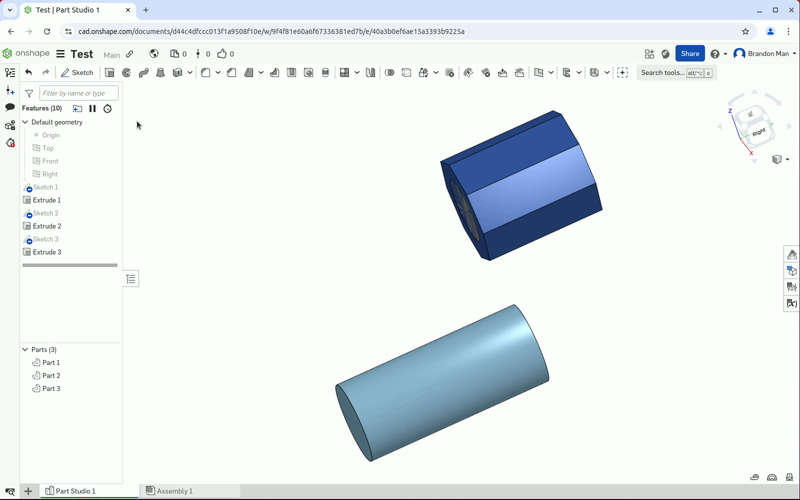
key(right, 2)
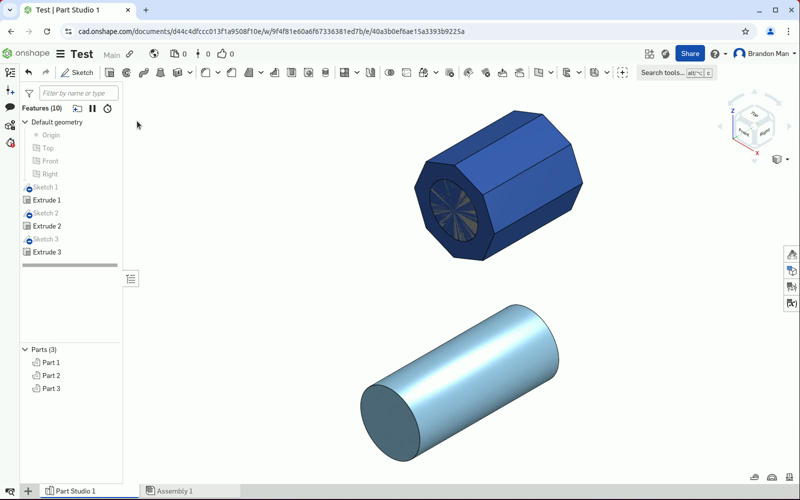
mouse_move(73, 189)
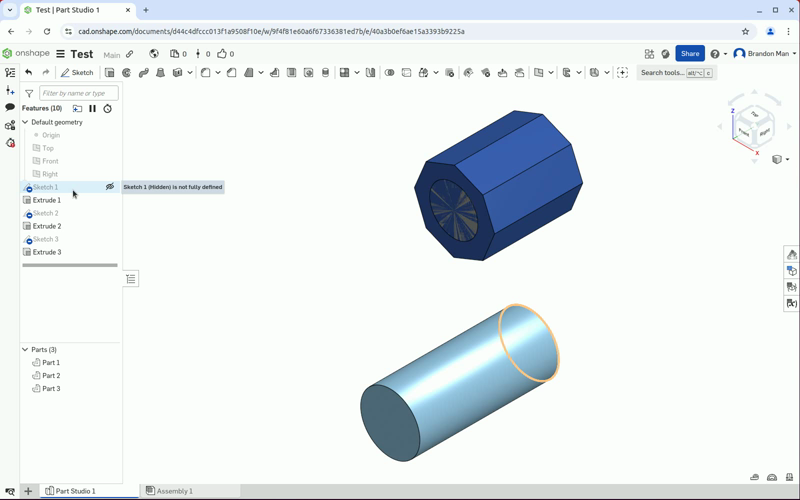
click(73, 189)